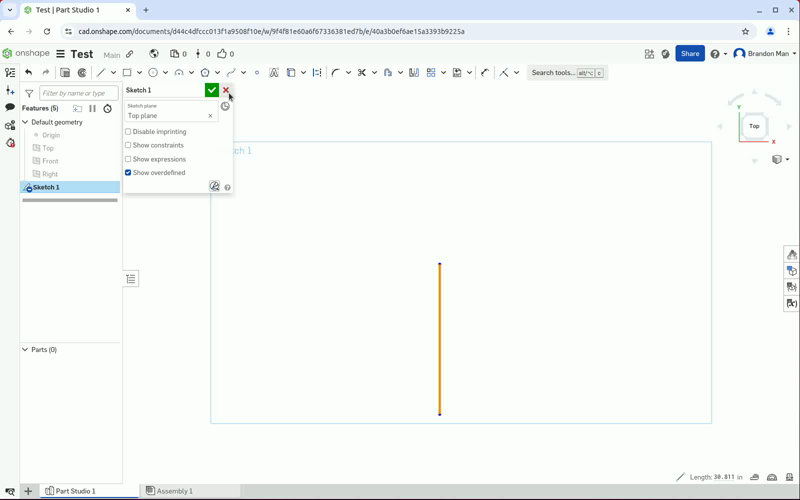
key(shift+h)
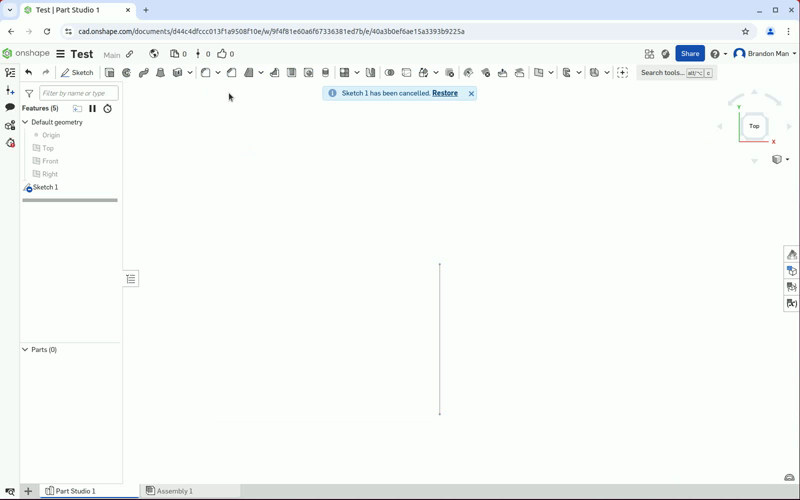
key(shift+s)
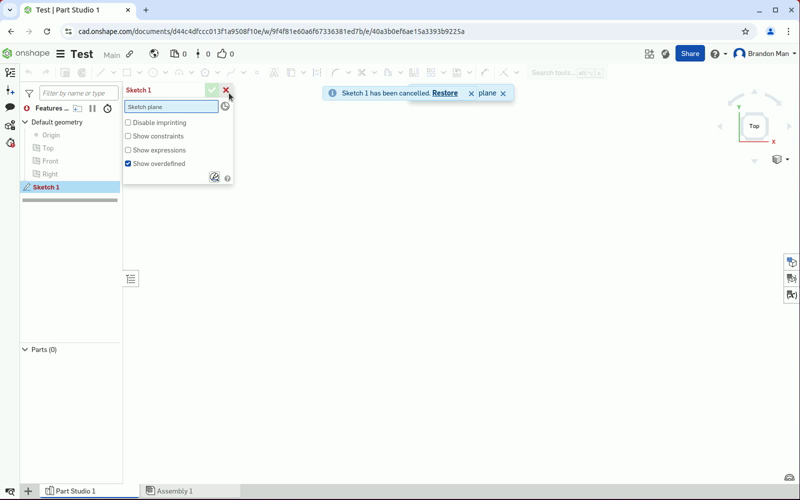
mouse_move(73, 150)
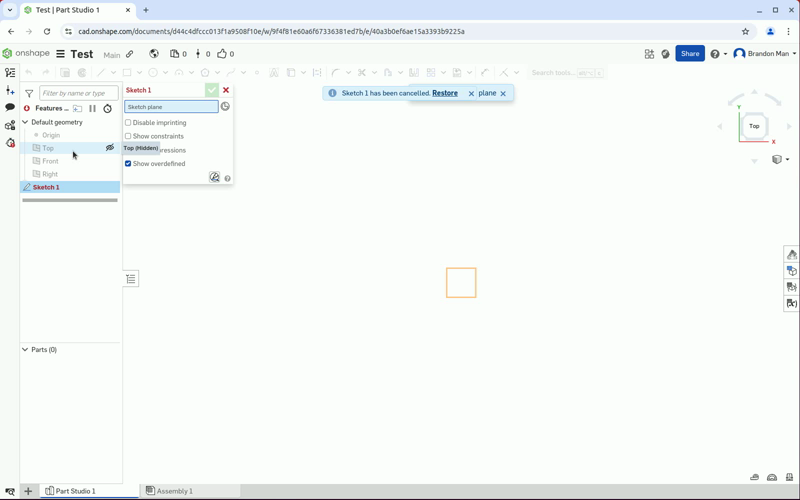
click(73, 150)
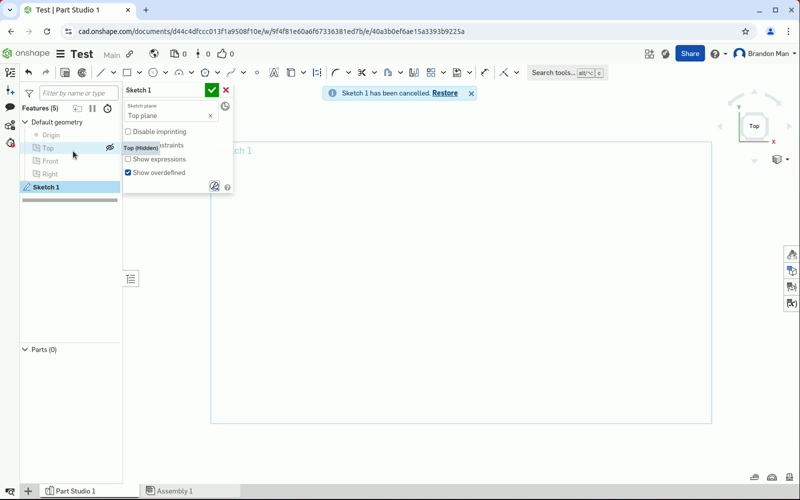
mouse_move(73, 352)
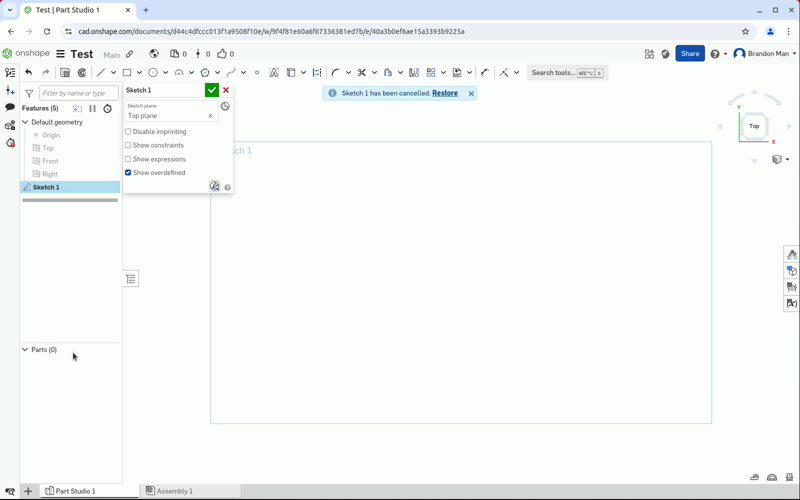
key(y)
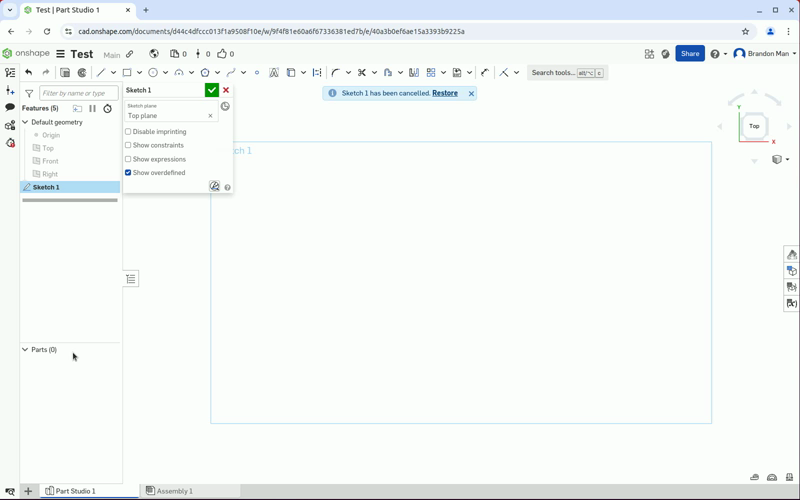
key(l)
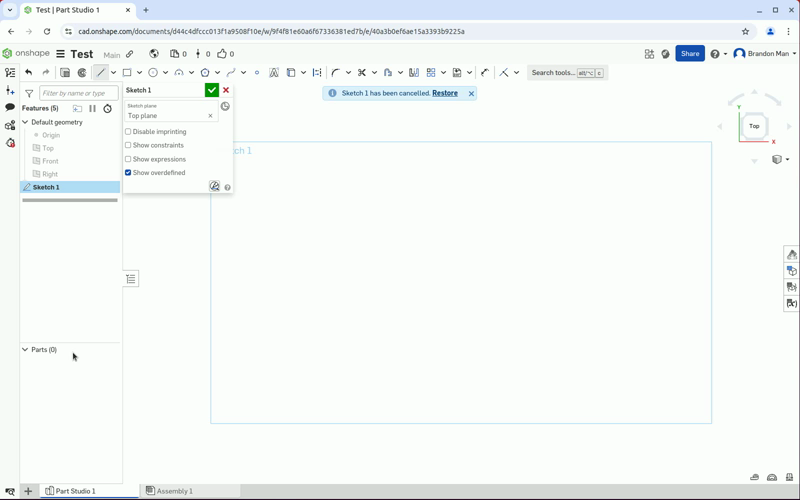
key_down(shift)
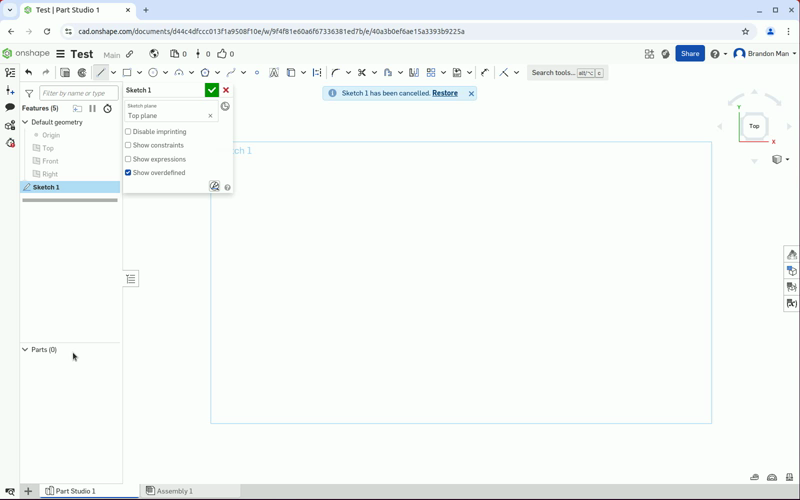
mouse_move(418, 327)
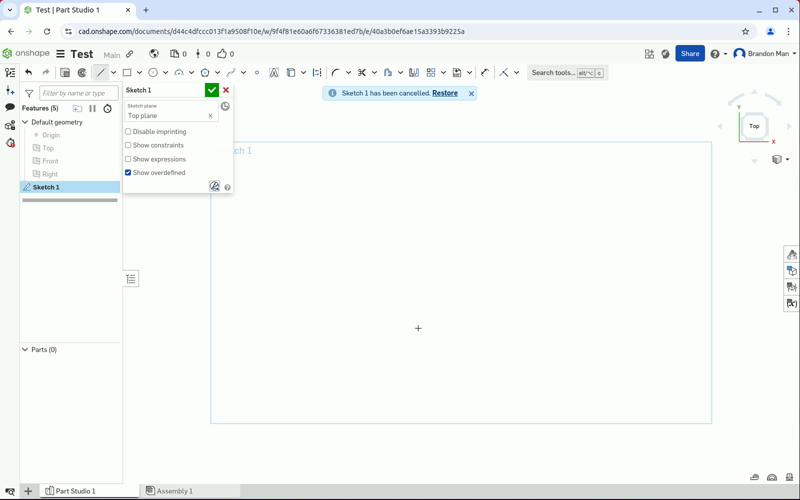
click(418, 327)
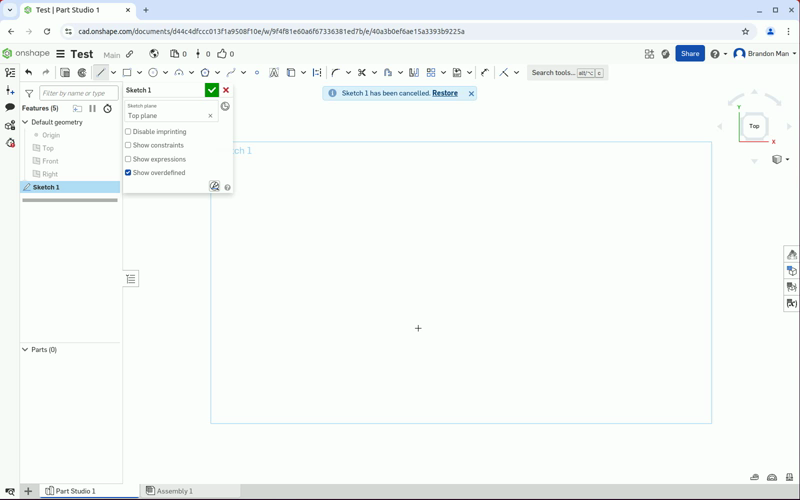
key_up(shift)
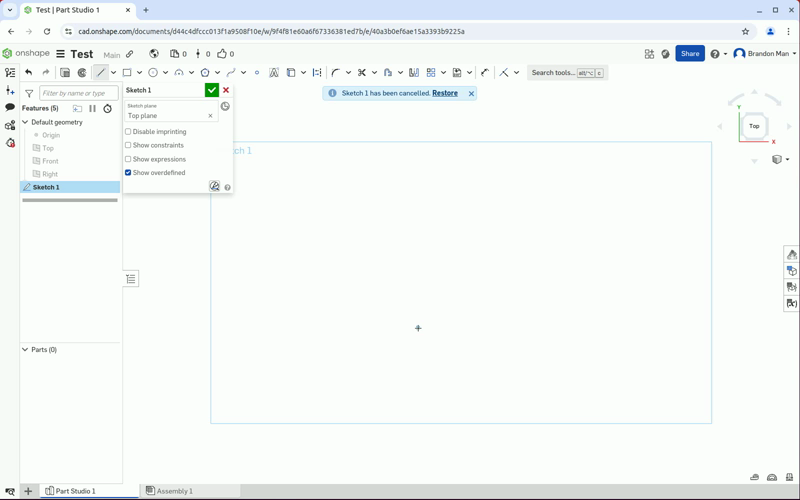
key_down(shift)
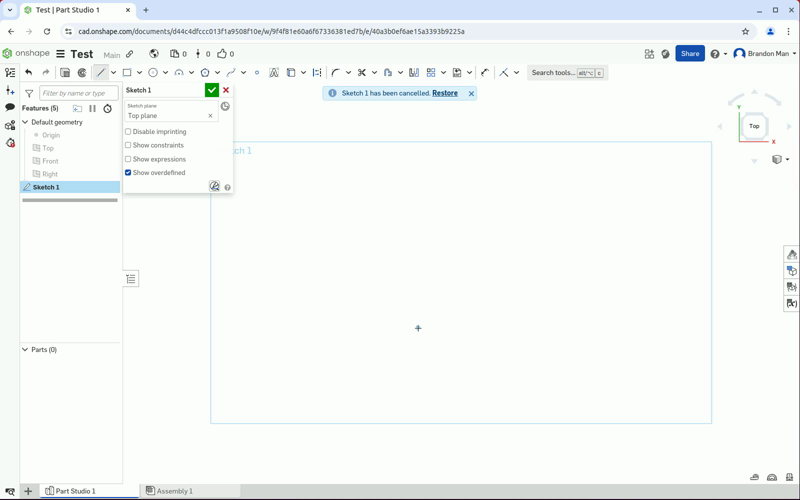
mouse_move(504, 327)
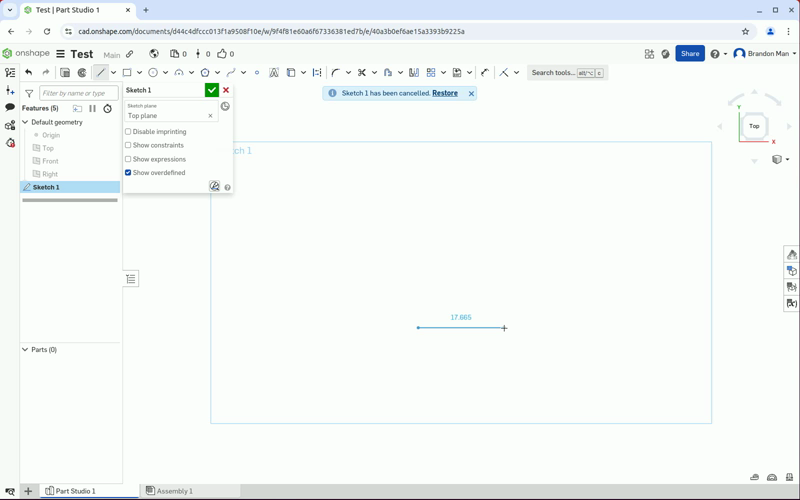
click(504, 327)
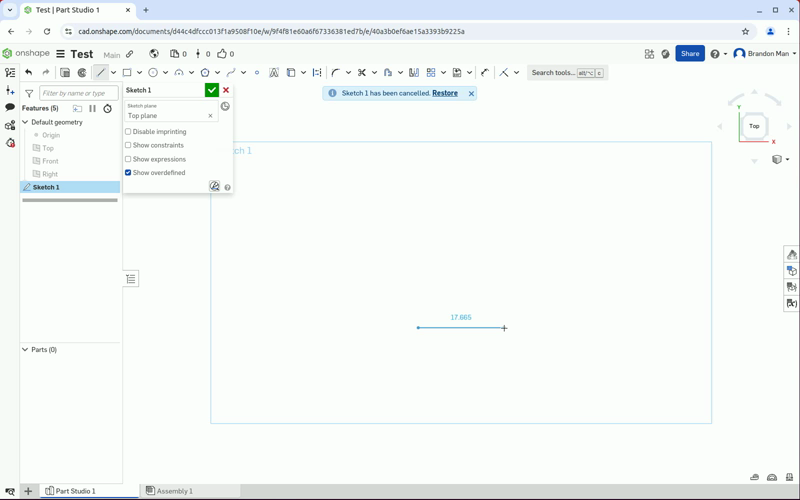
key_up(shift)
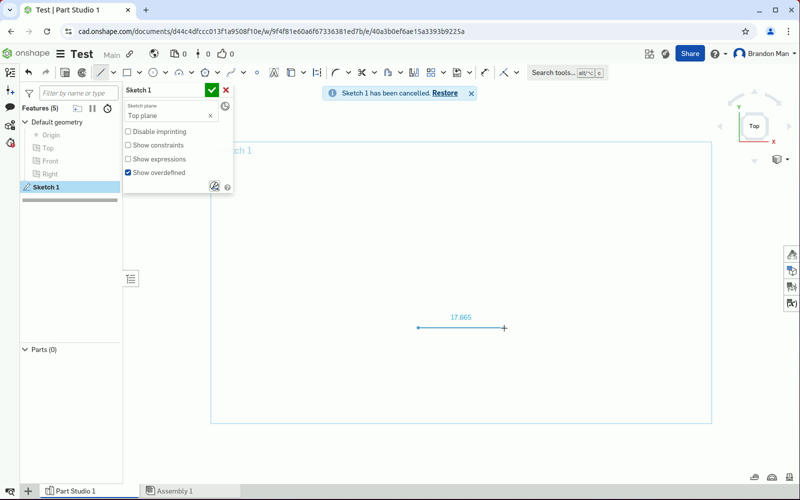
key_down(shift)
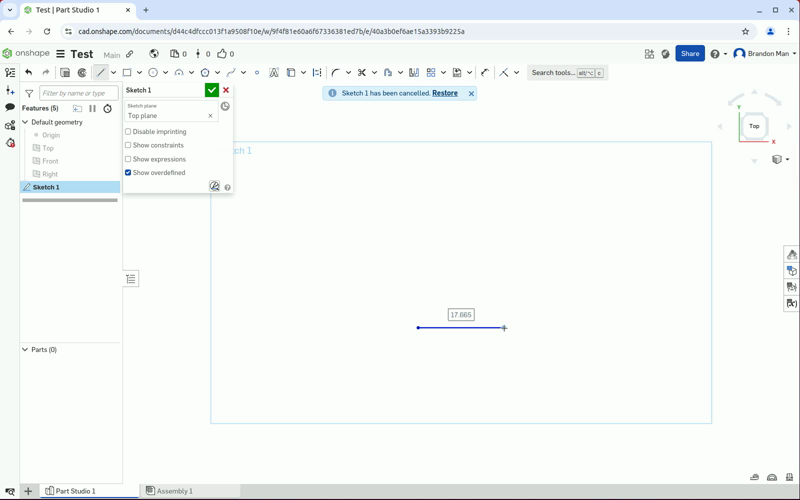
mouse_move(504, 237)
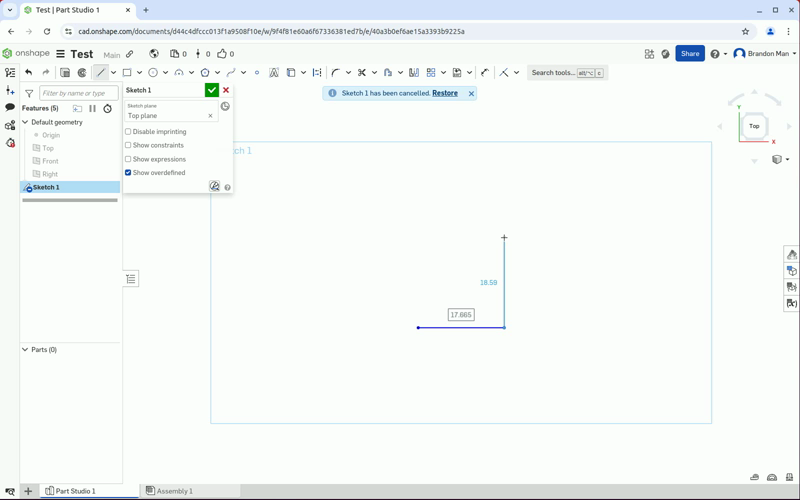
click(504, 237)
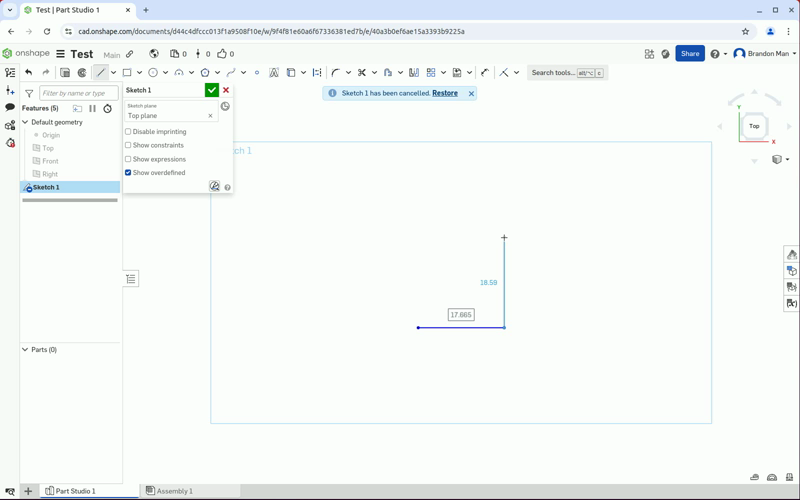
key_up(shift)
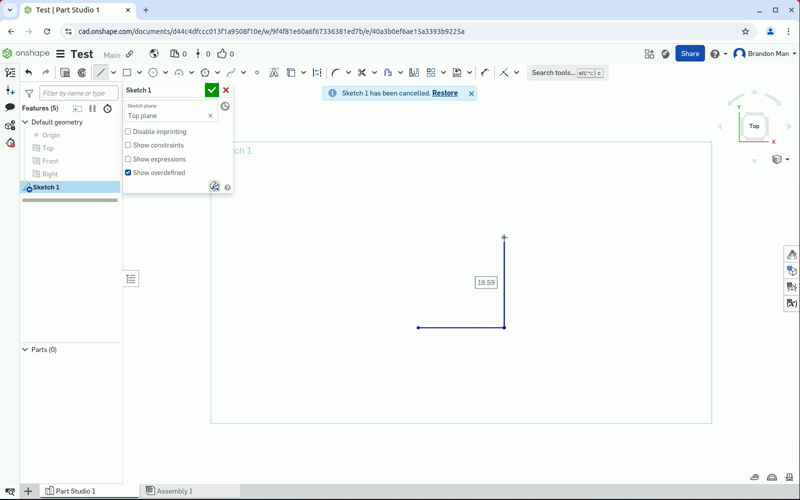
key_down(shift)
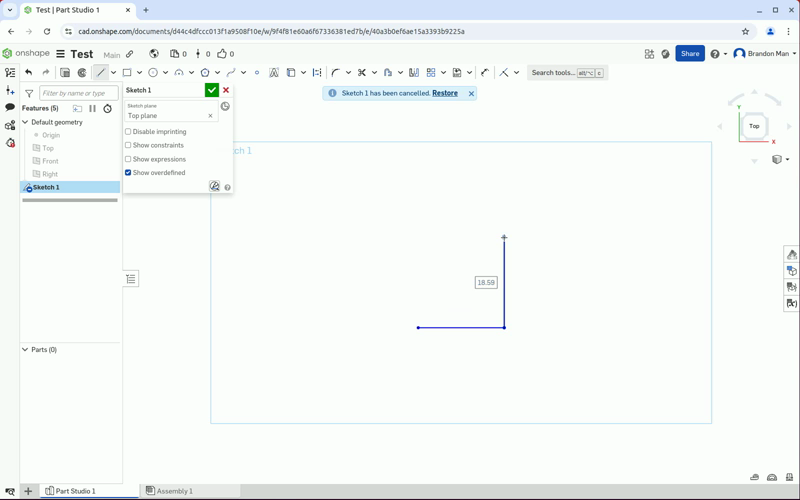
mouse_move(418, 237)
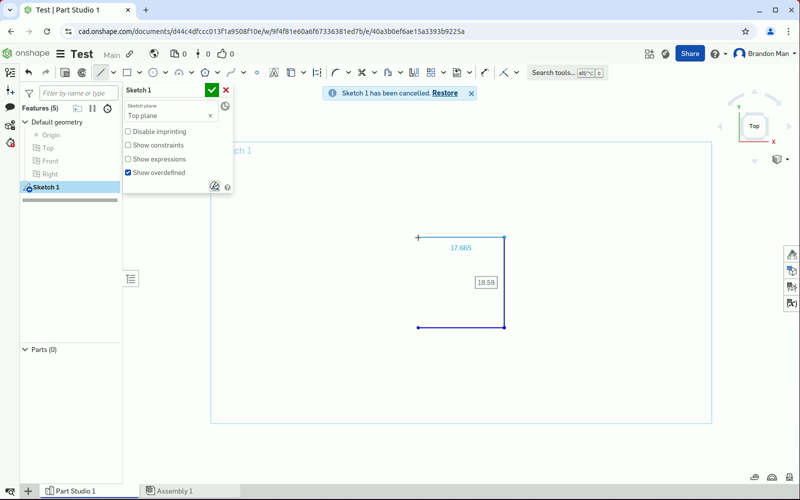
click(418, 237)
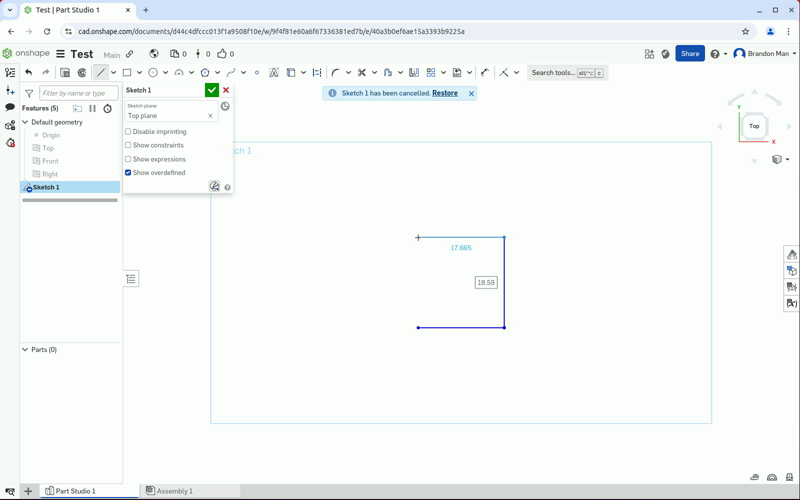
key_up(shift)
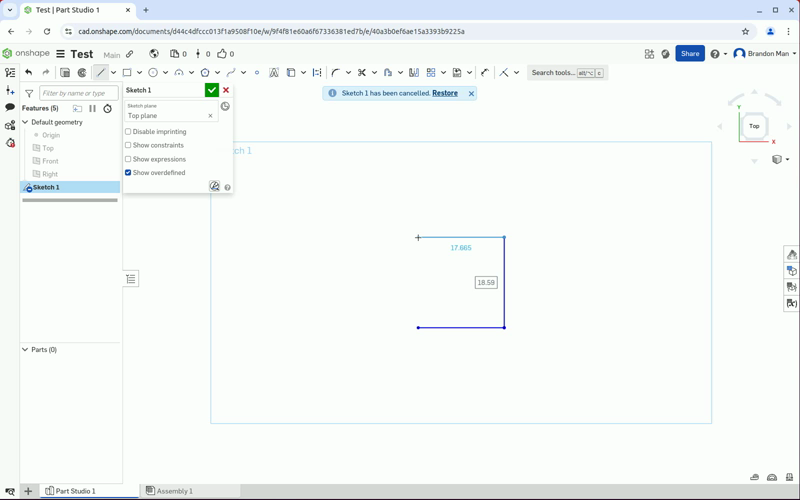
key_down(shift)
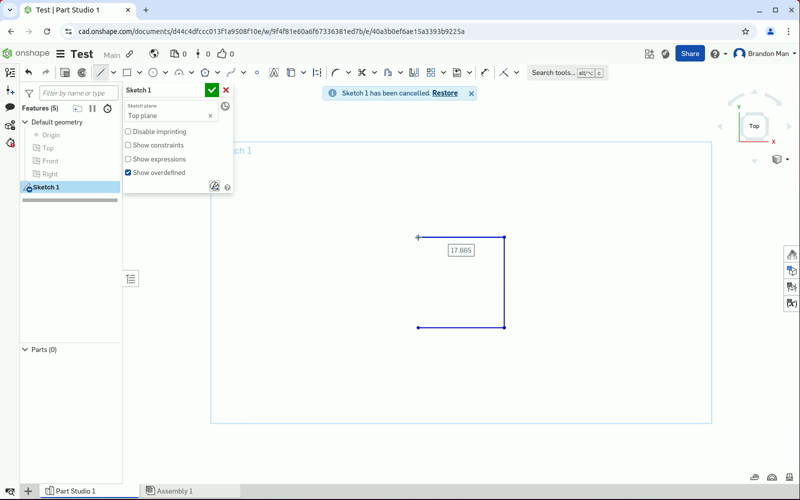
mouse_move(418, 327)
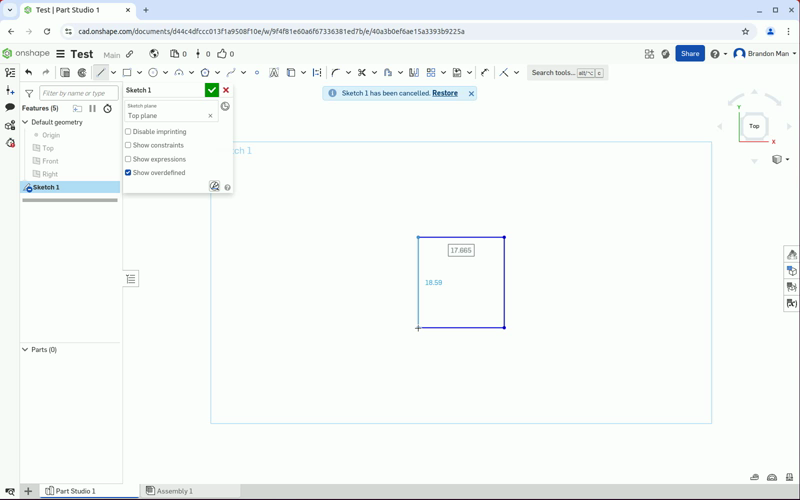
key_up(shift)
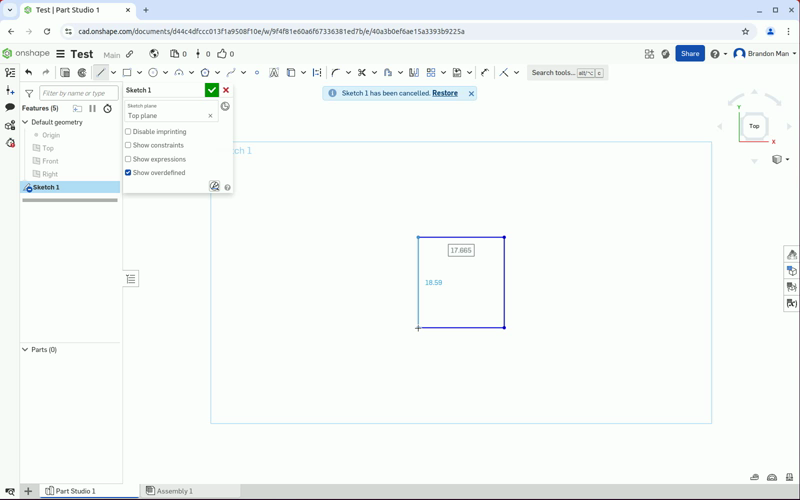
click(418, 327)
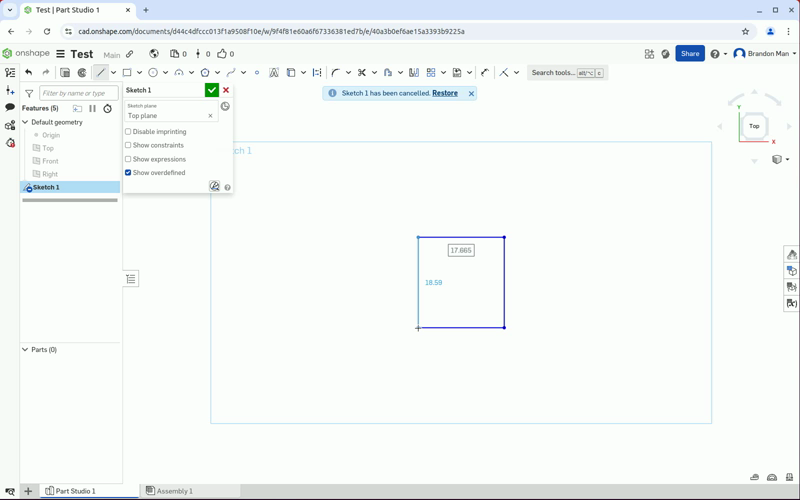
key(esc)
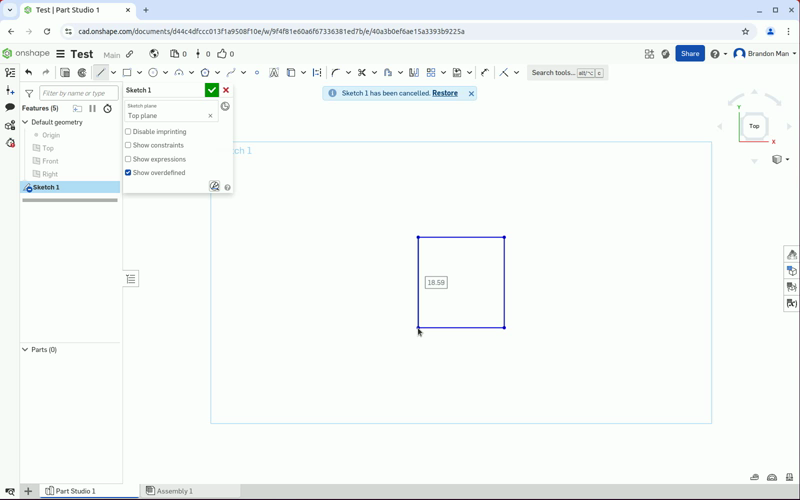
mouse_move(497, 252)
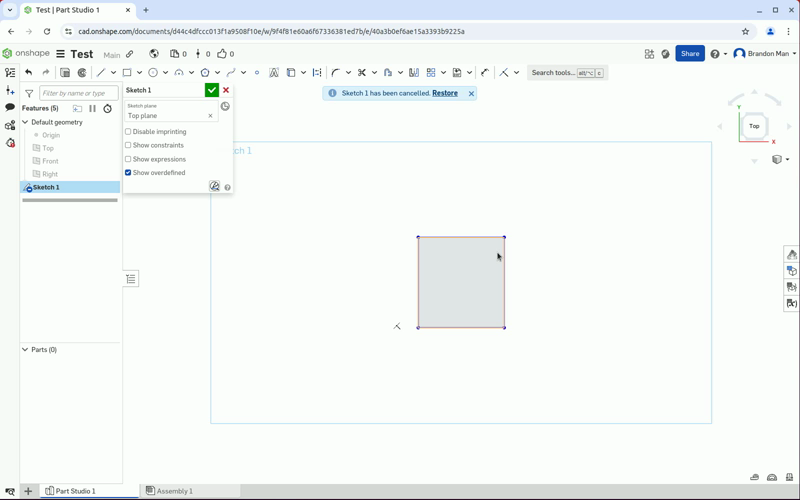
click(497, 252)
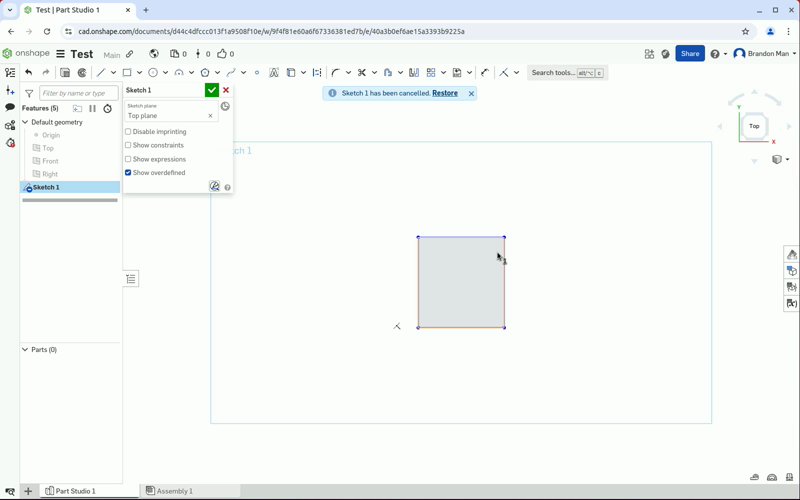
mouse_move(73, 352)
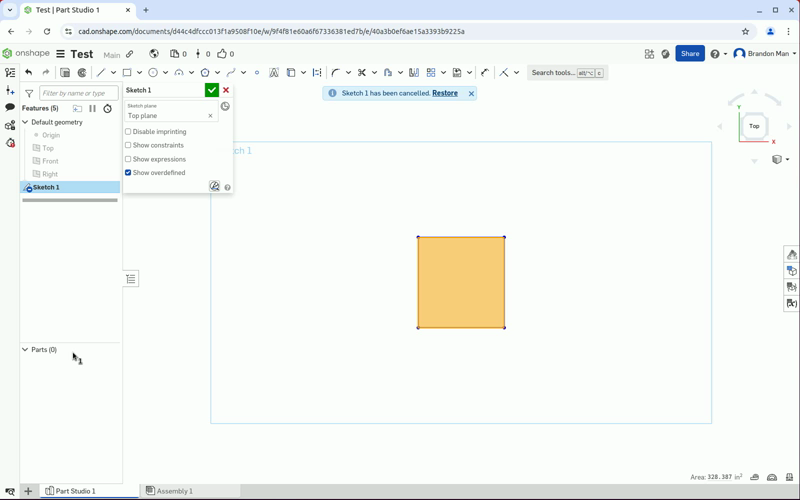
key(shift+y)
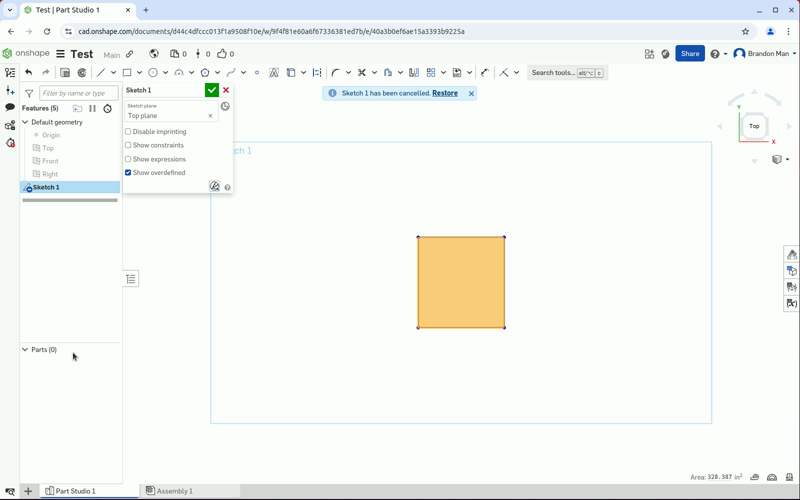
key(shift+e)
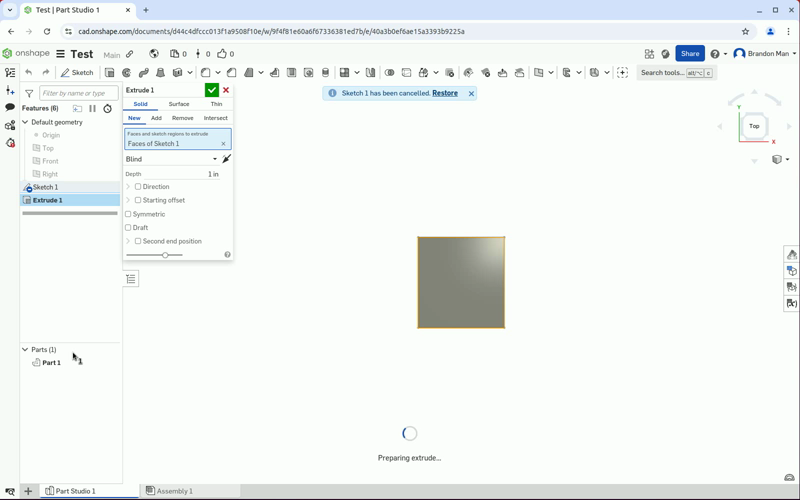
mouse_move(143, 106)
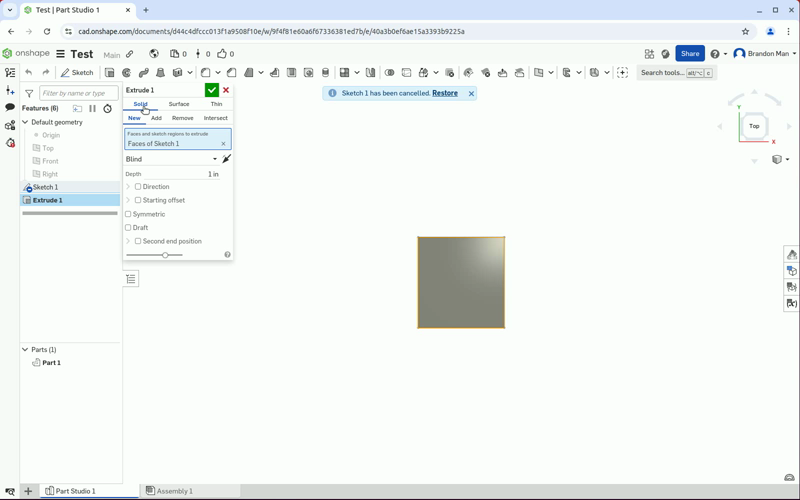
click(143, 106)
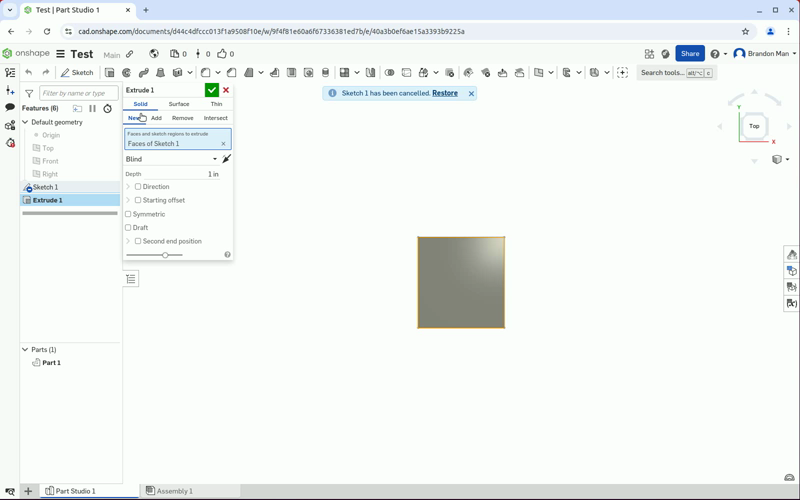
mouse_move(137, 120)
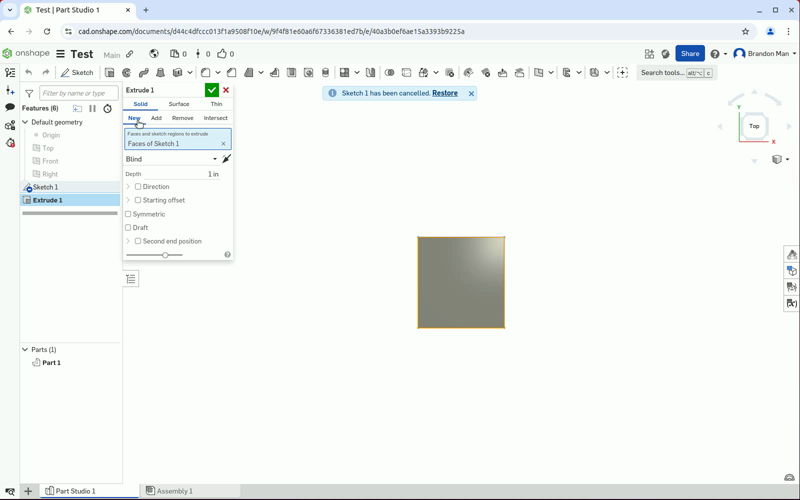
click(137, 120)
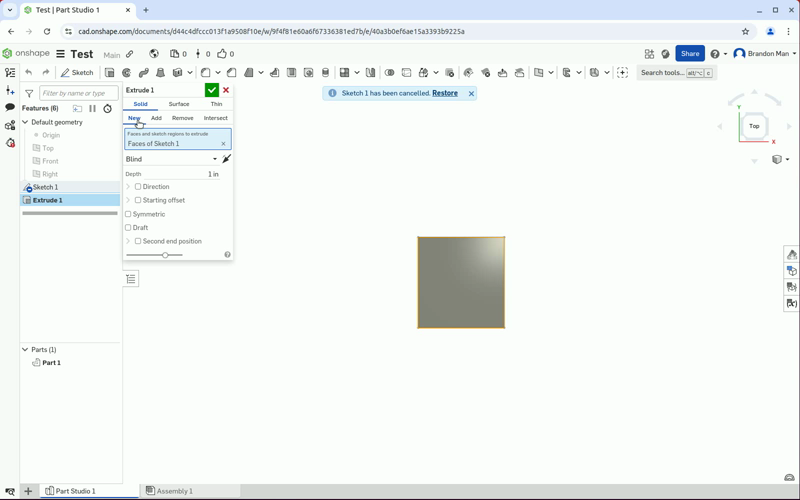
key(tab, 4)
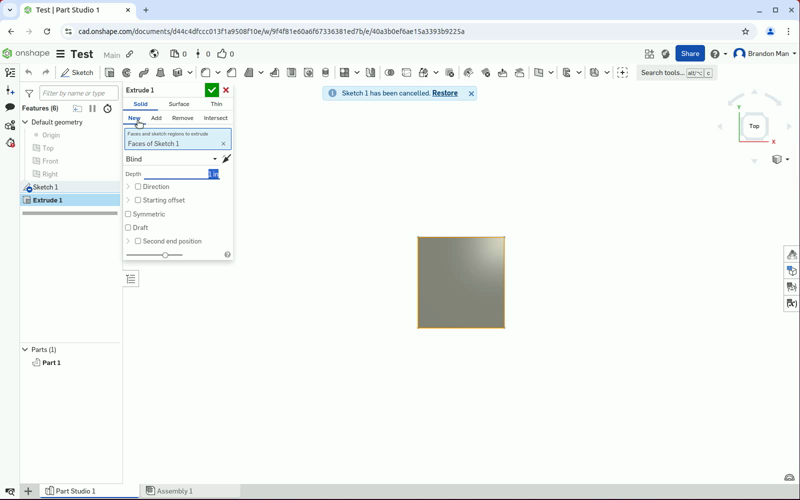
text(23.108)
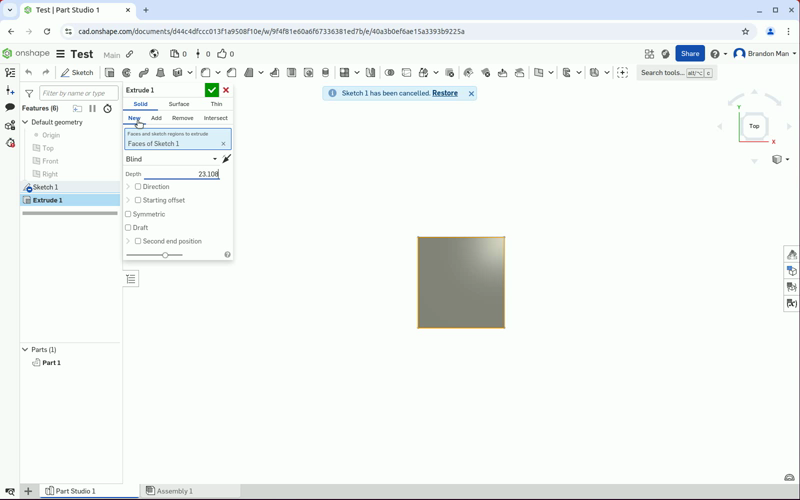
key(enter)
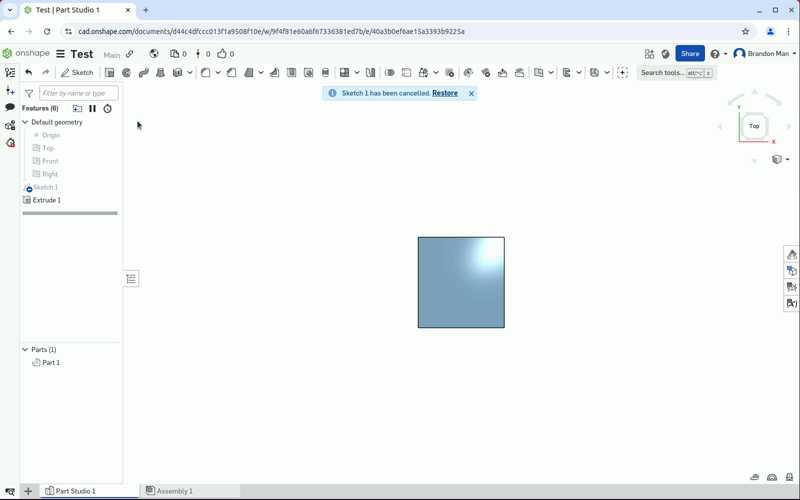
key(shift+h)
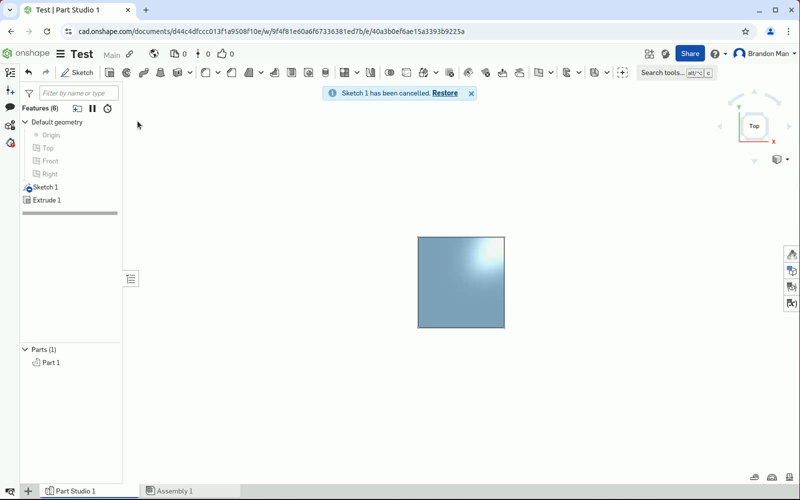
key(shift+h)
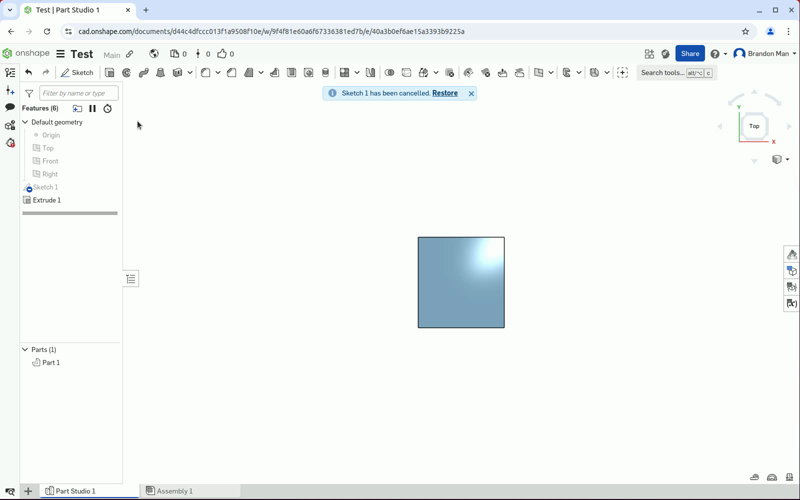
mouse_move(73, 189)
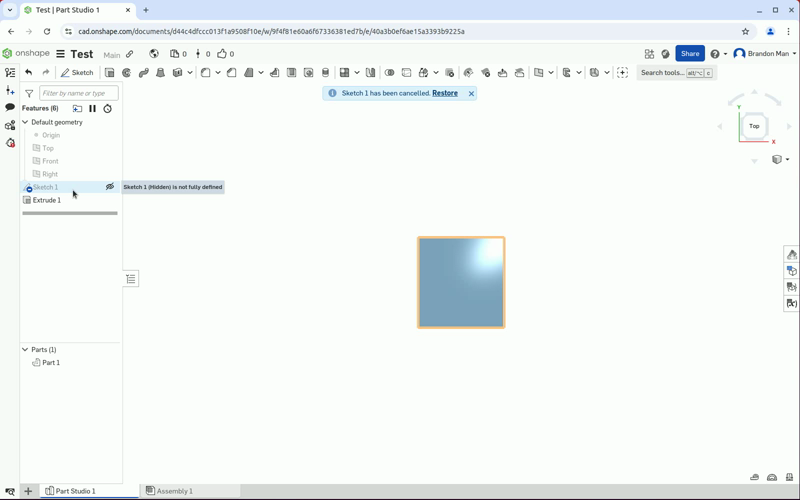
click(73, 189)
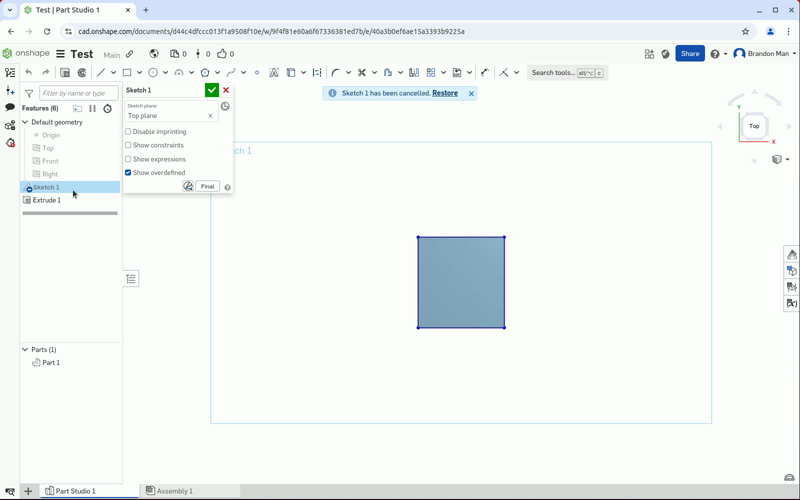
mouse_move(229, 92)
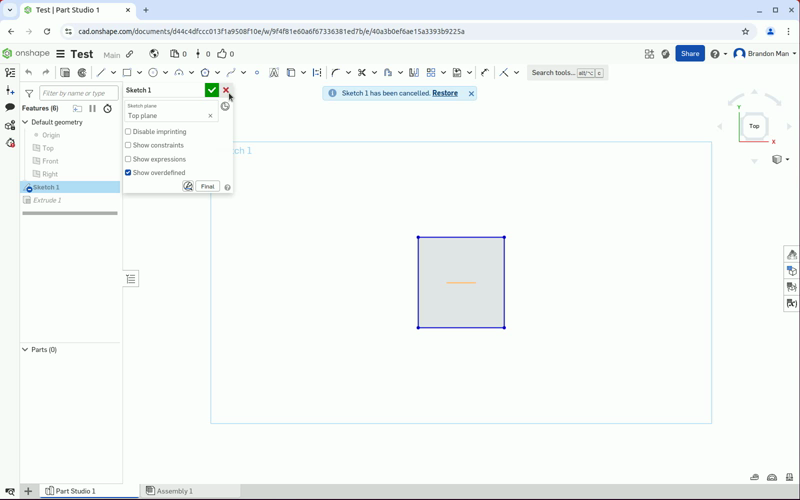
click(229, 92)
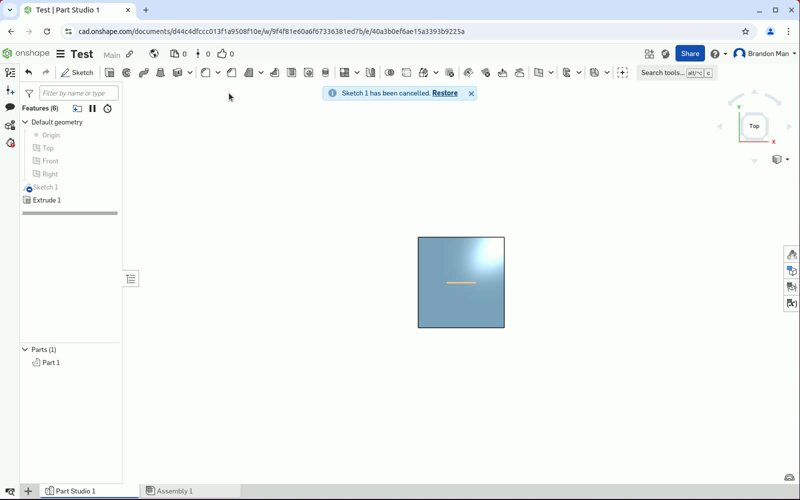
mouse_move(541, 75)
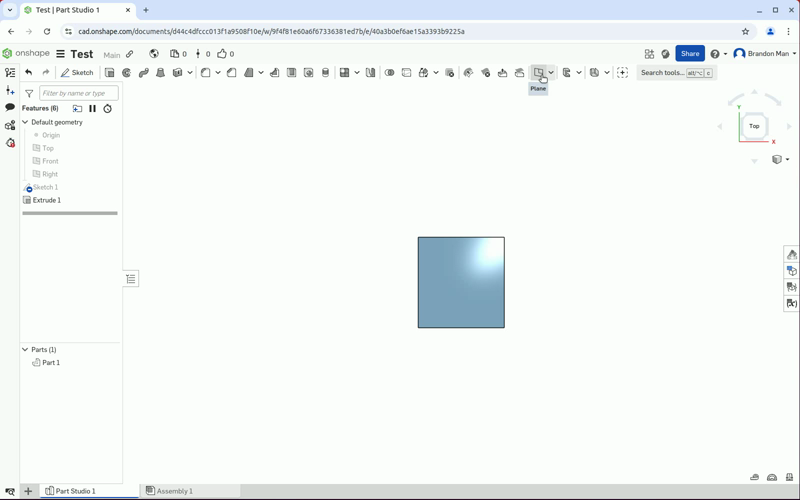
click(541, 75)
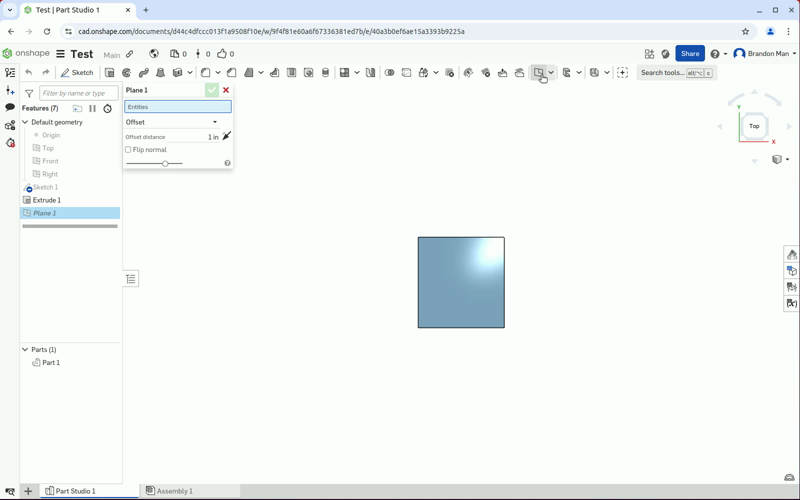
mouse_move(73, 150)
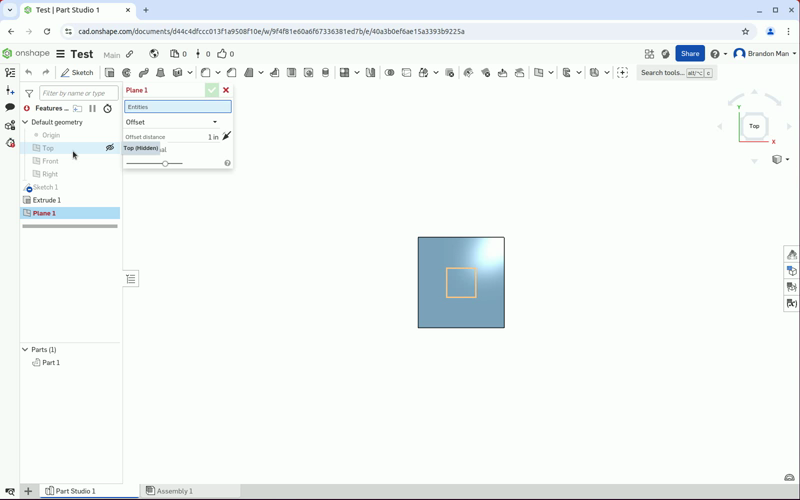
click(73, 150)
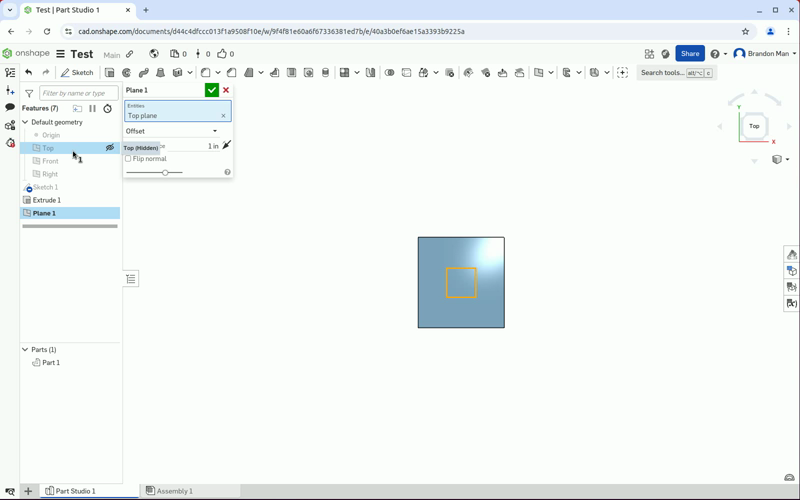
key(tab, 2)
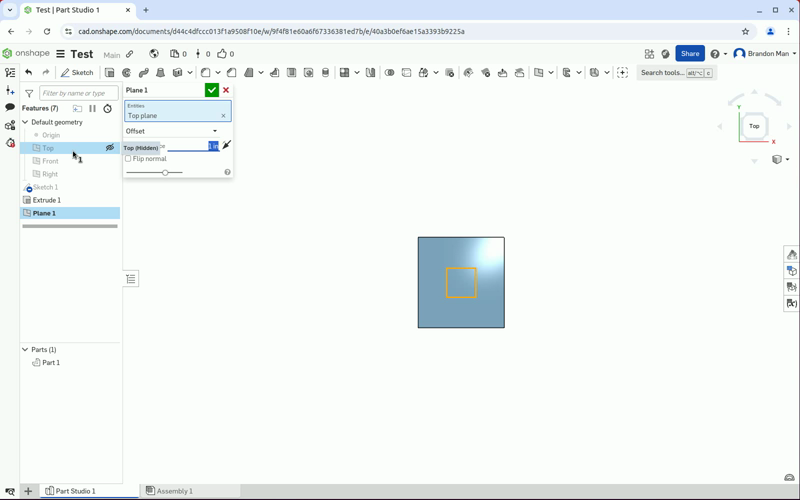
text(23.108)
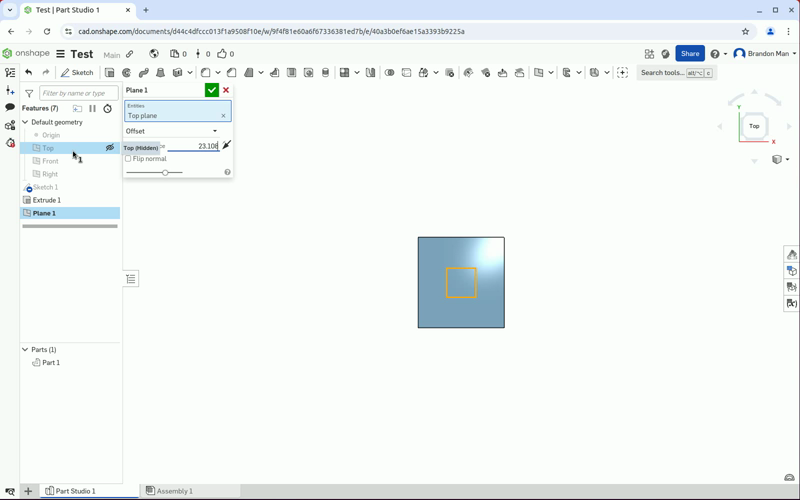
key(enter, 2)
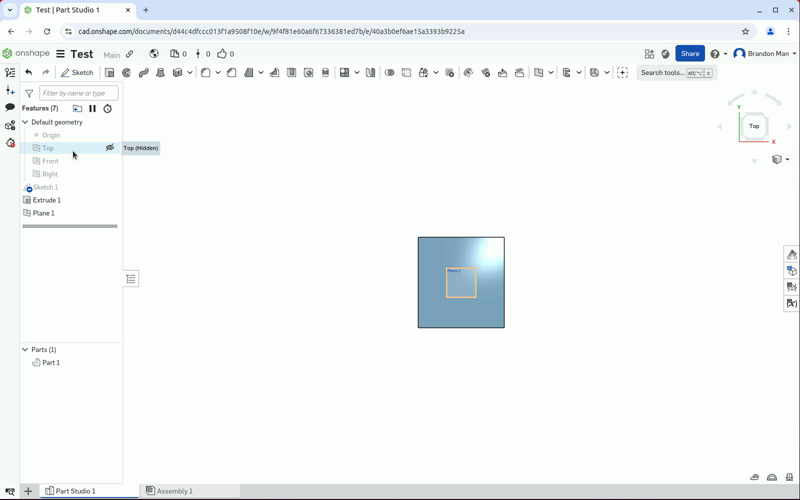
key(shift+s)
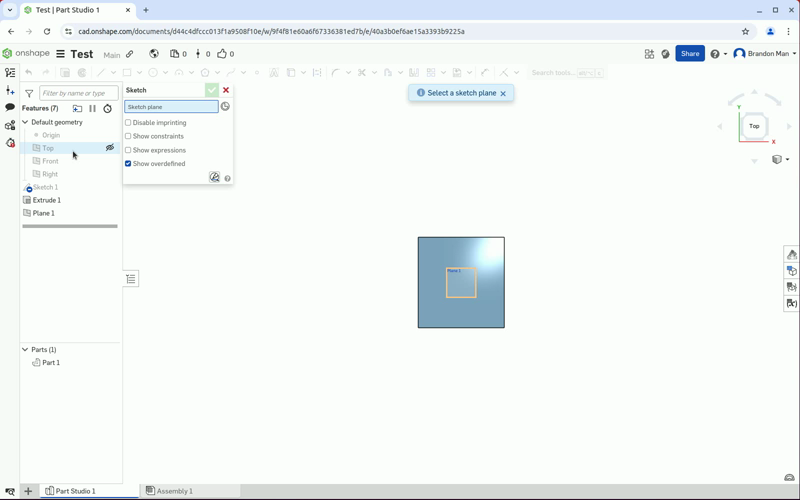
mouse_move(73, 215)
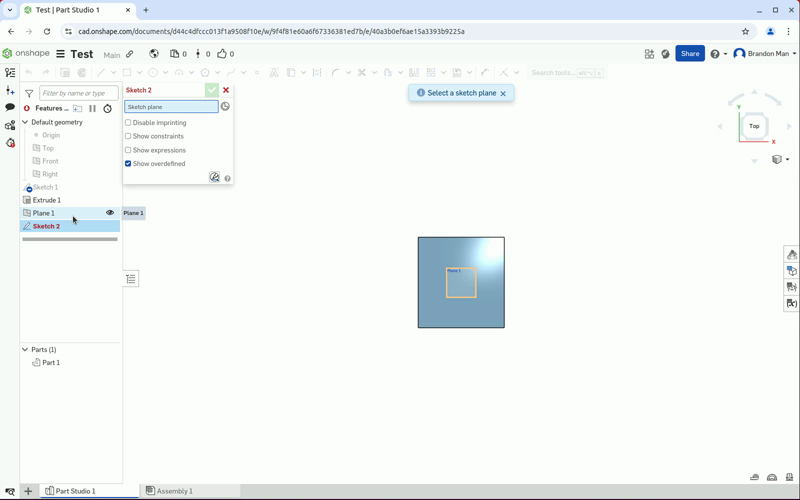
click(73, 215)
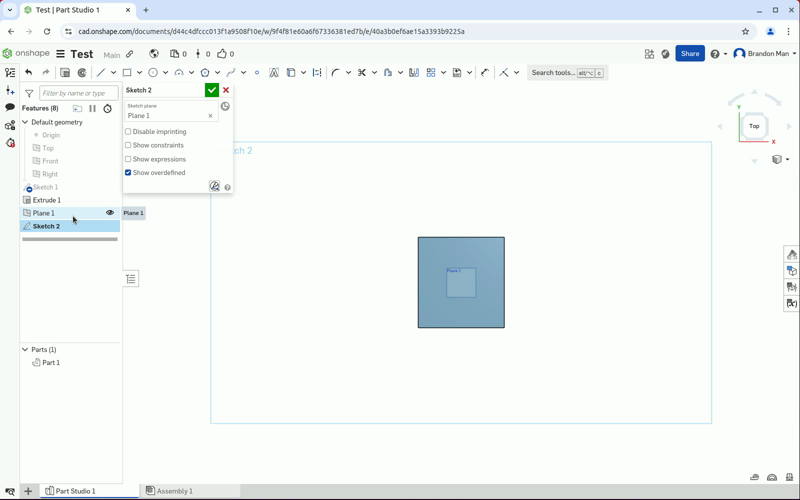
mouse_move(73, 352)
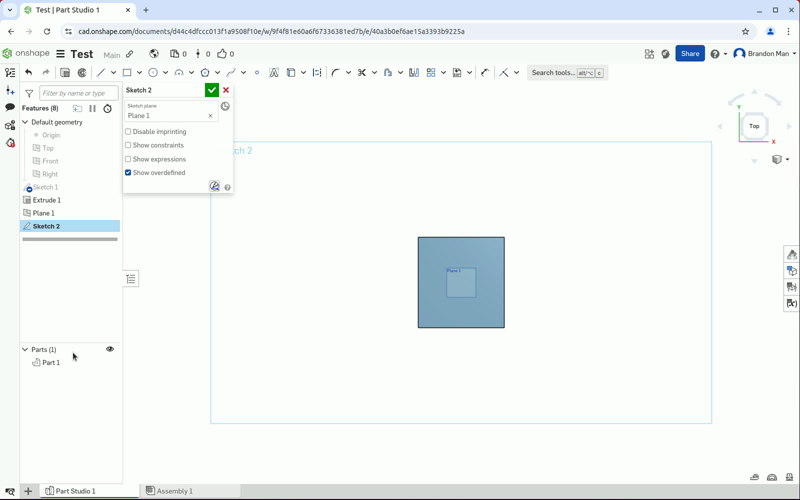
key(y)
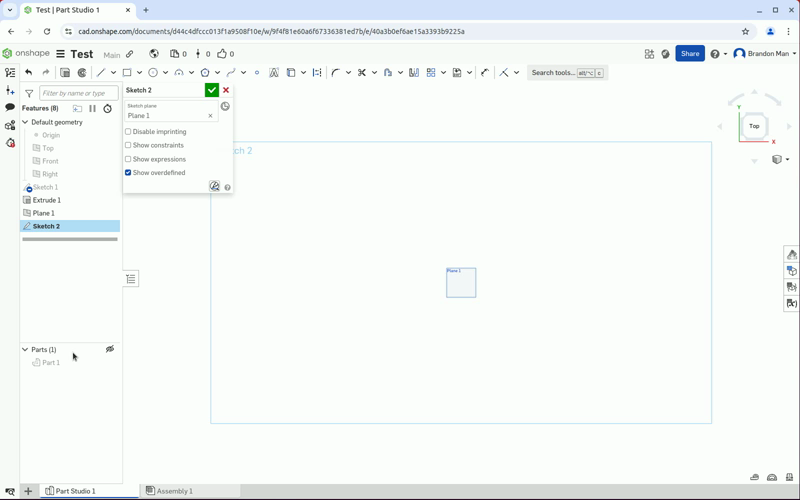
key(l)
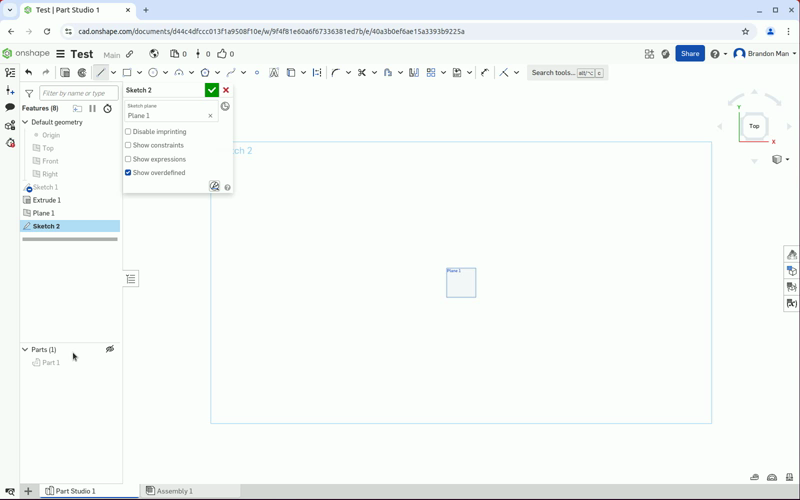
key_down(shift)
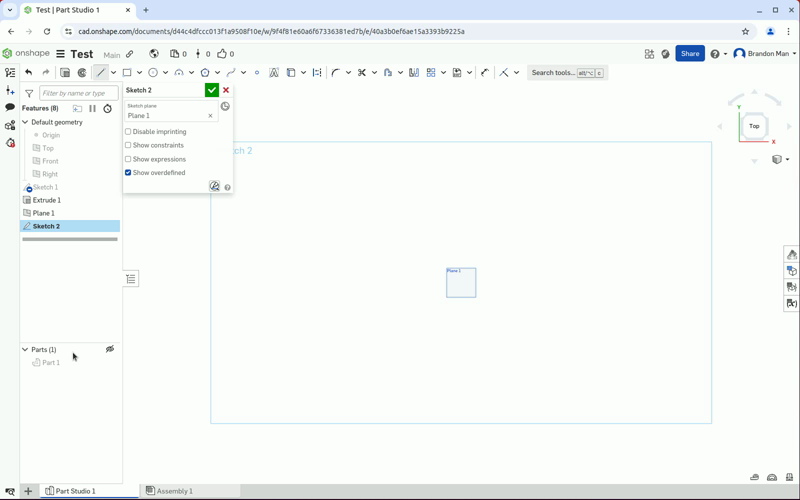
mouse_move(433, 305)
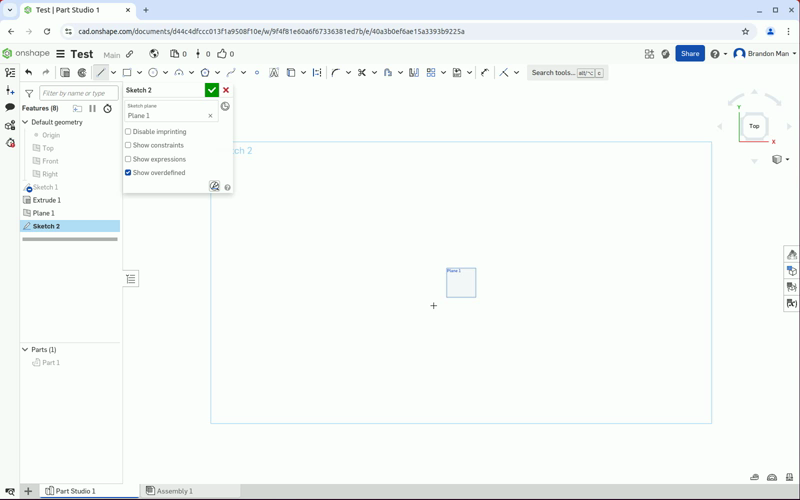
click(433, 305)
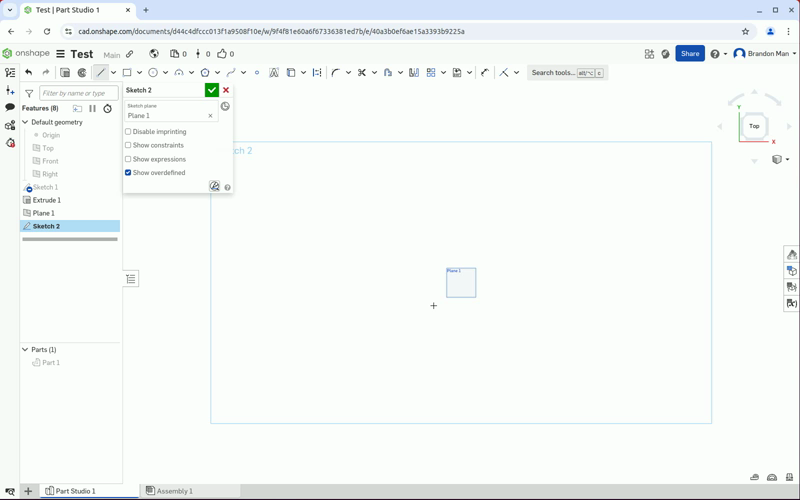
key_up(shift)
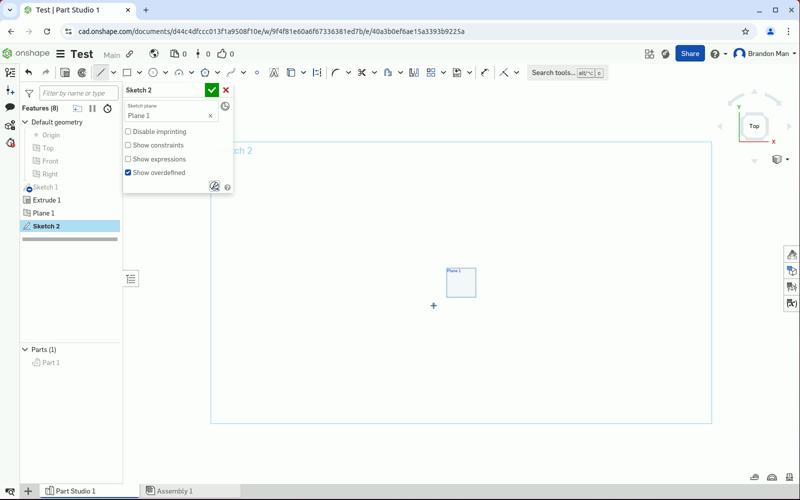
key_down(shift)
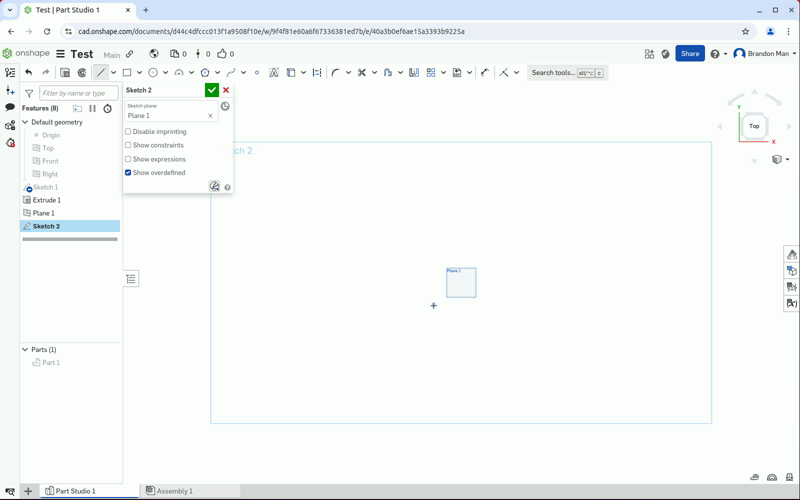
mouse_move(463, 305)
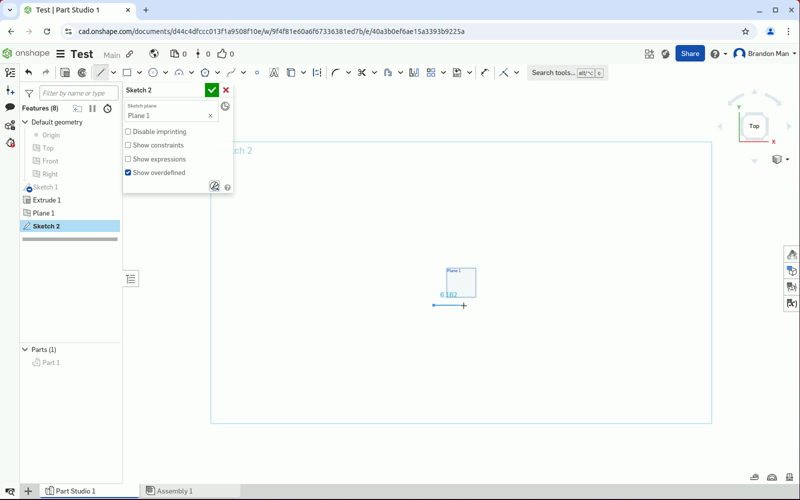
mouse_move(488, 305)
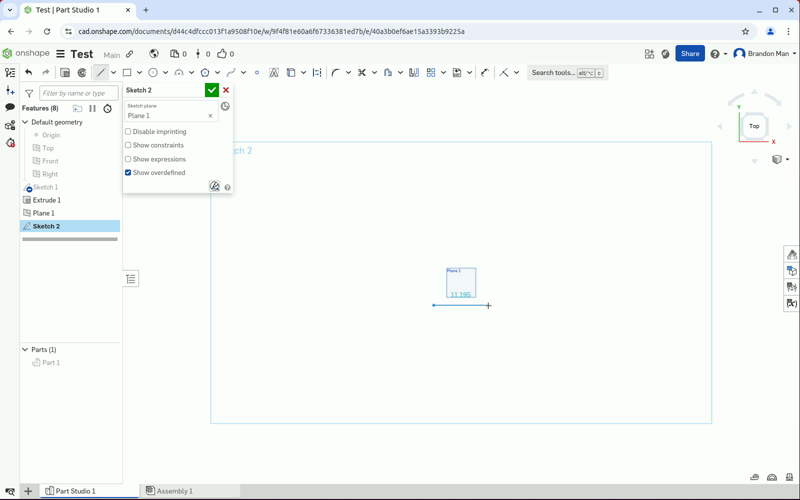
click(488, 305)
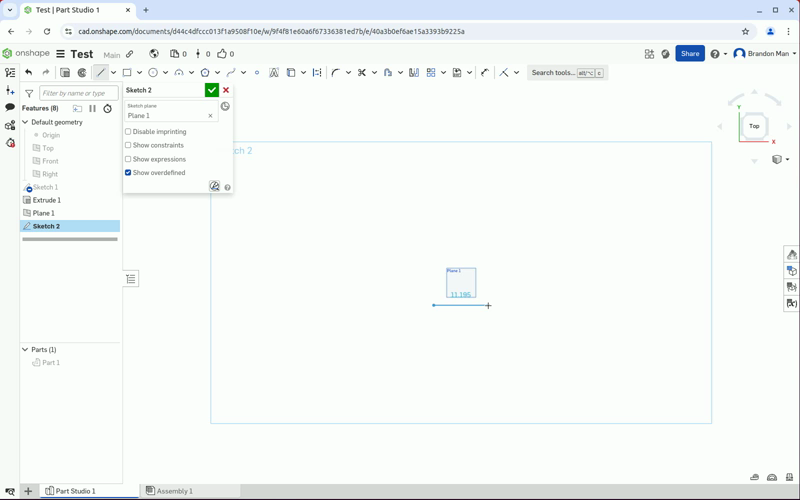
key_up(shift)
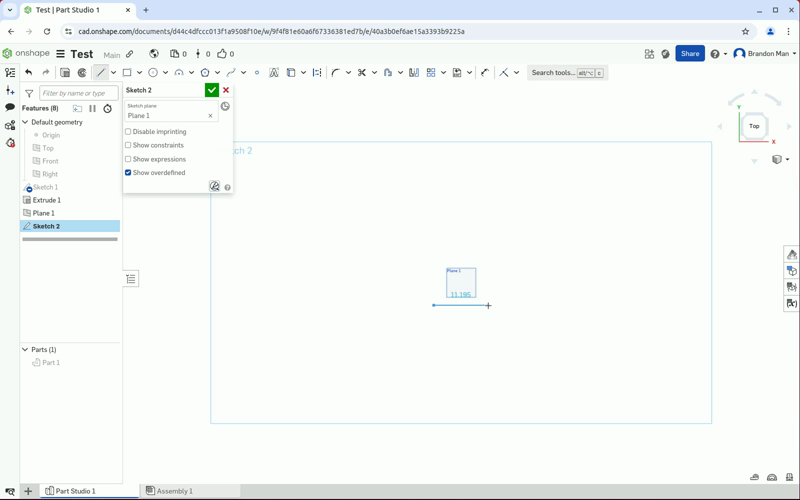
key_down(shift)
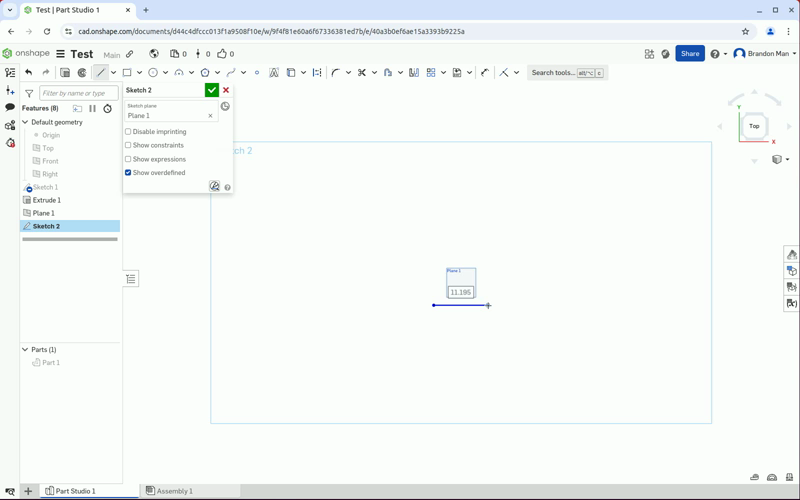
mouse_move(518, 305)
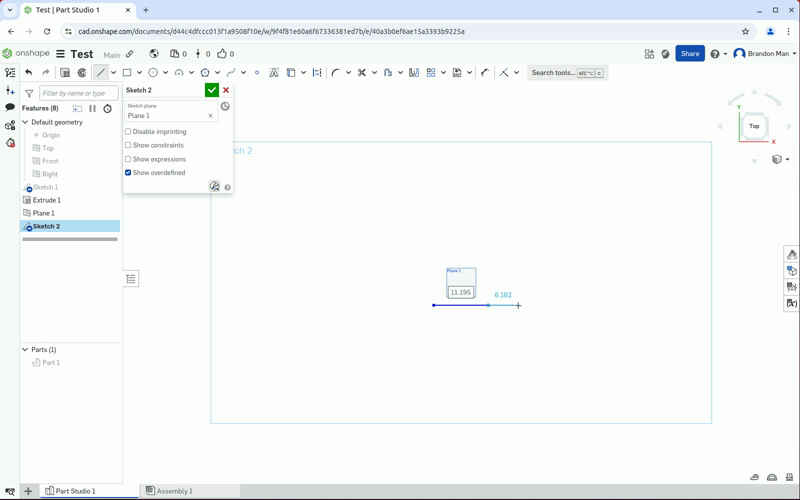
mouse_move(488, 259)
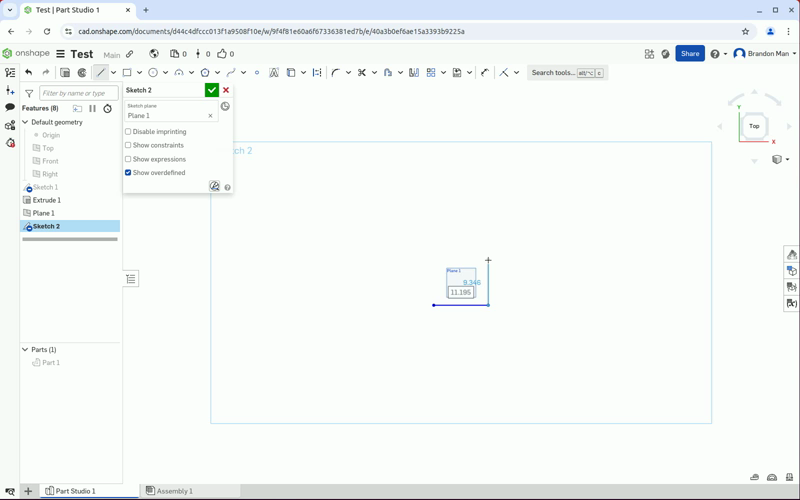
click(488, 259)
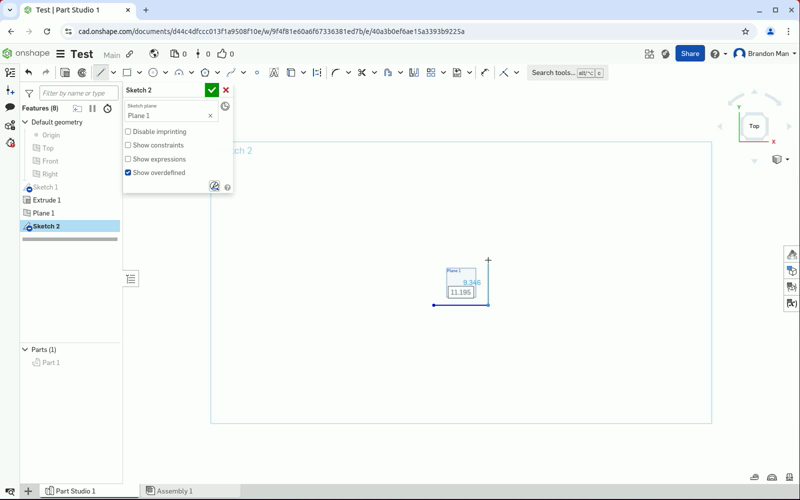
key_up(shift)
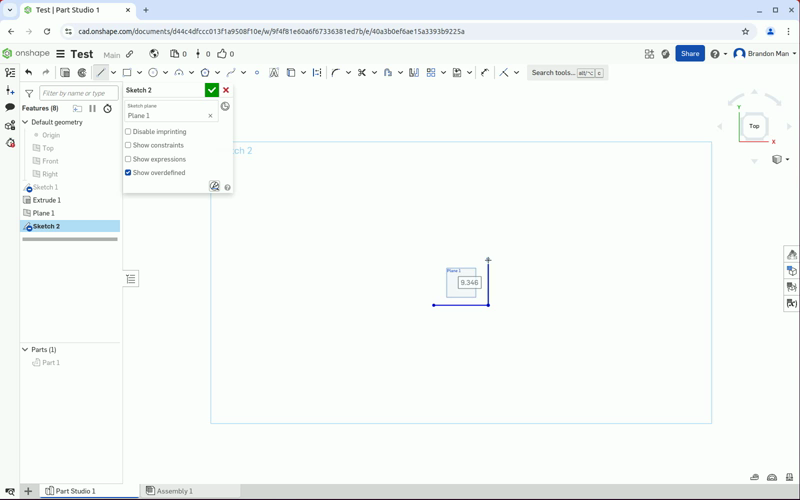
key_down(shift)
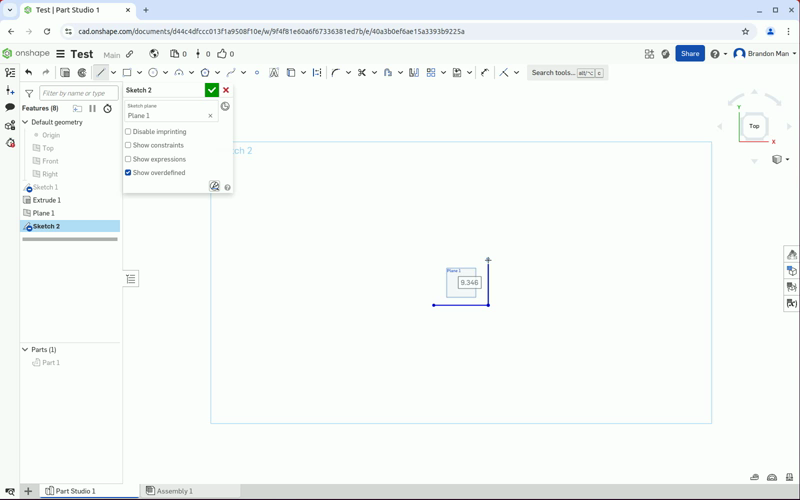
mouse_move(518, 259)
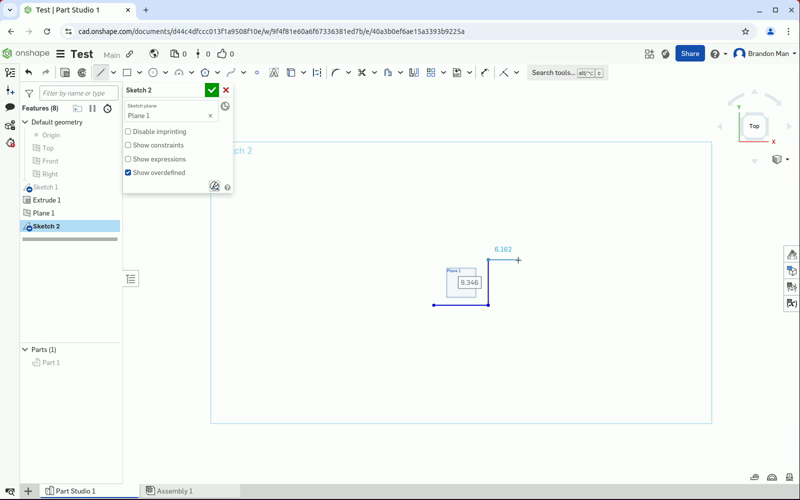
mouse_move(433, 259)
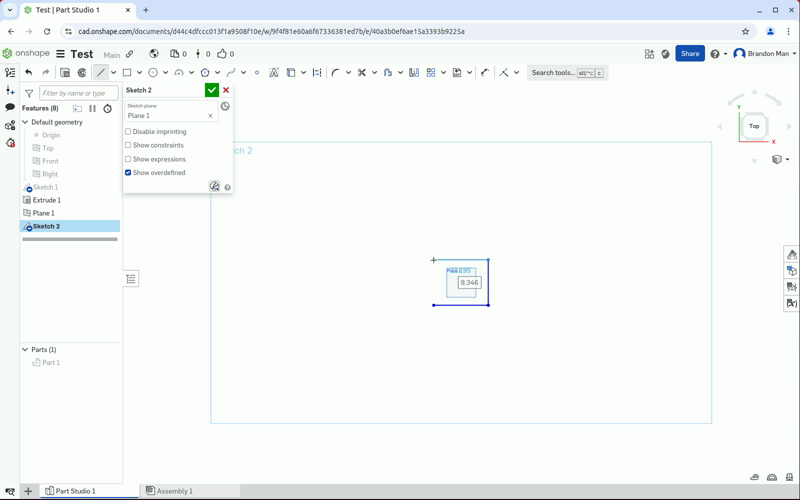
click(433, 259)
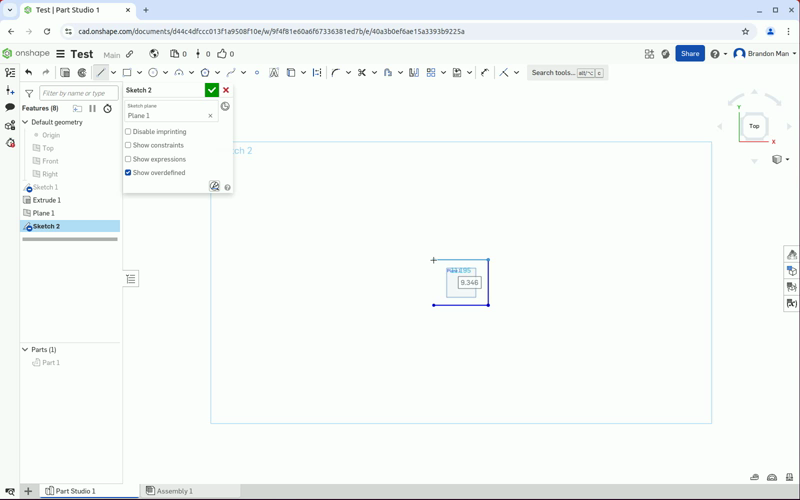
key_up(shift)
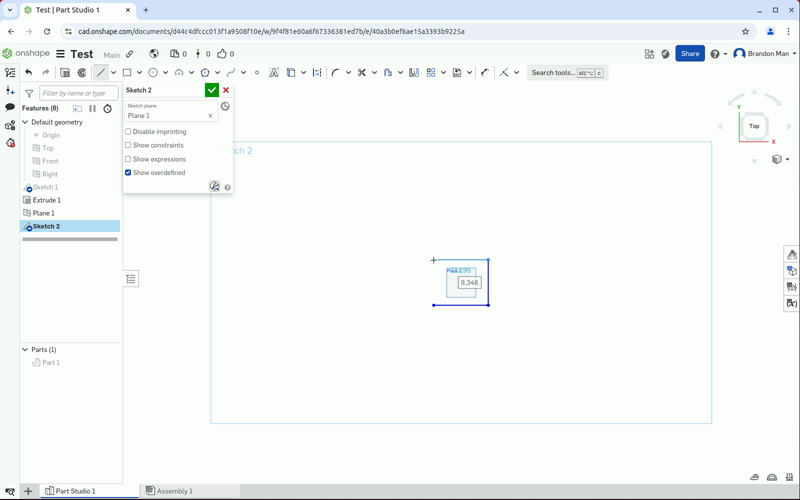
mouse_move(463, 259)
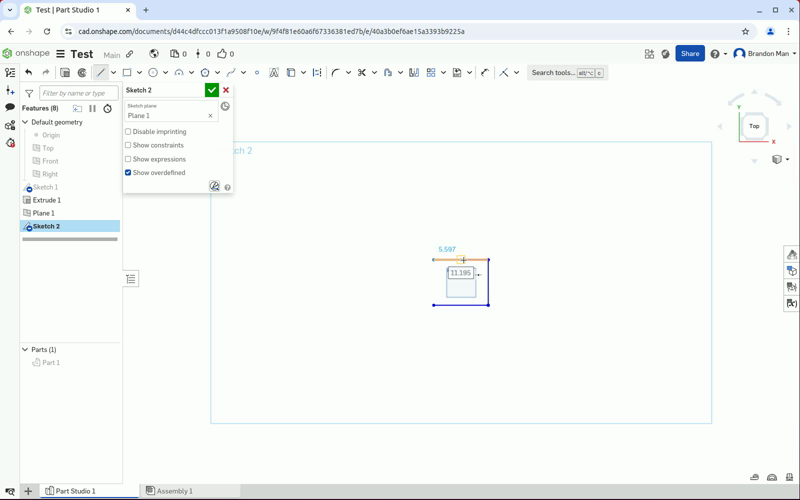
key_down(shift)
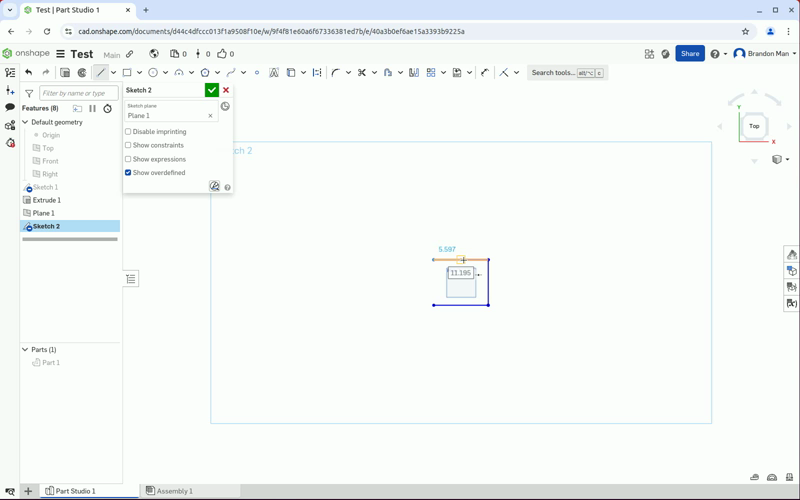
mouse_move(433, 305)
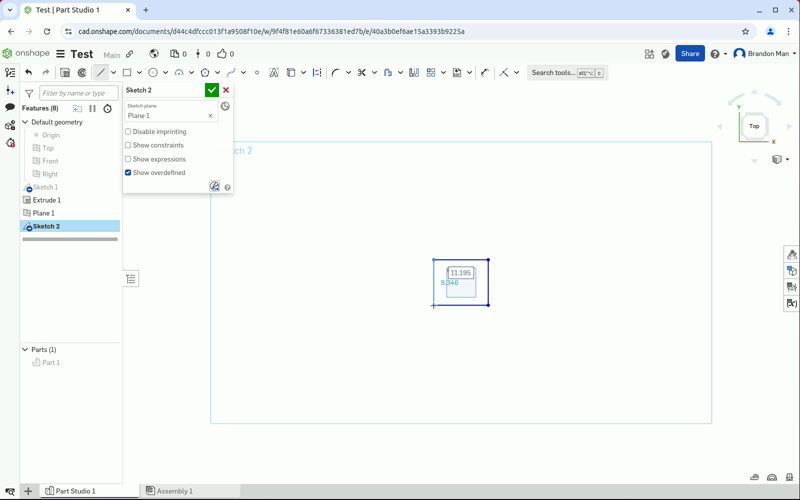
key_up(shift)
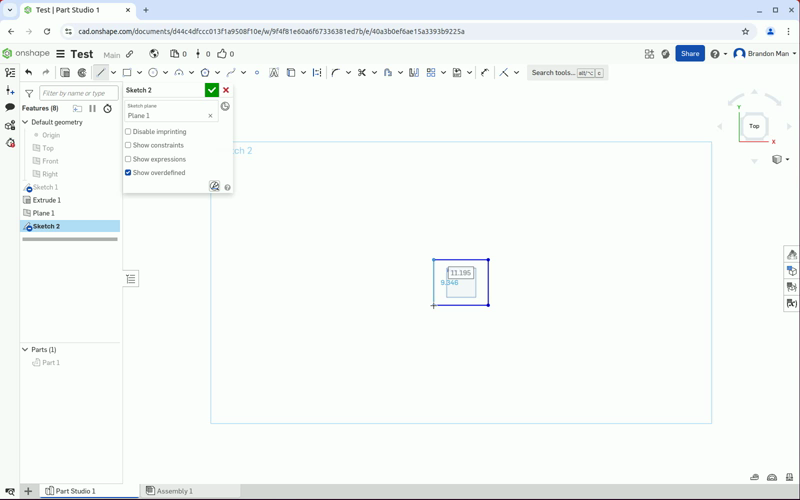
click(433, 305)
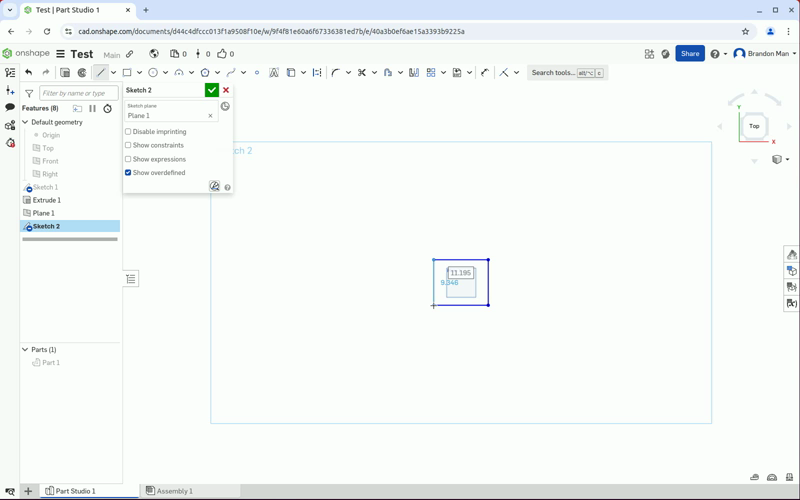
key(esc)
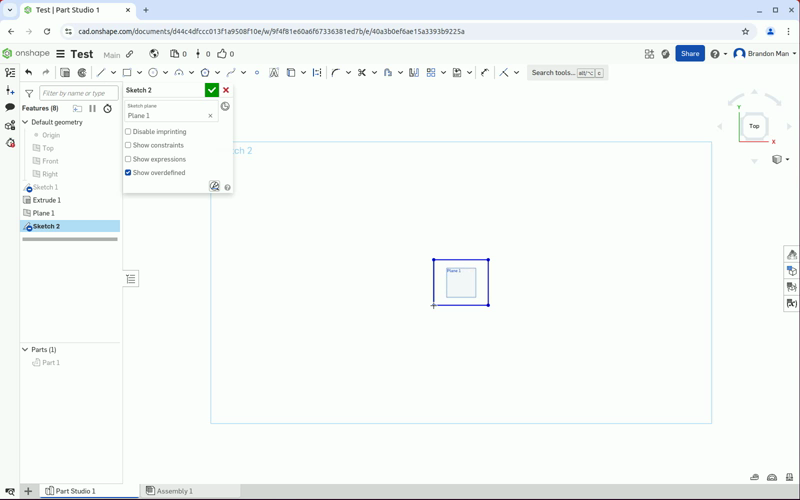
mouse_move(463, 288)
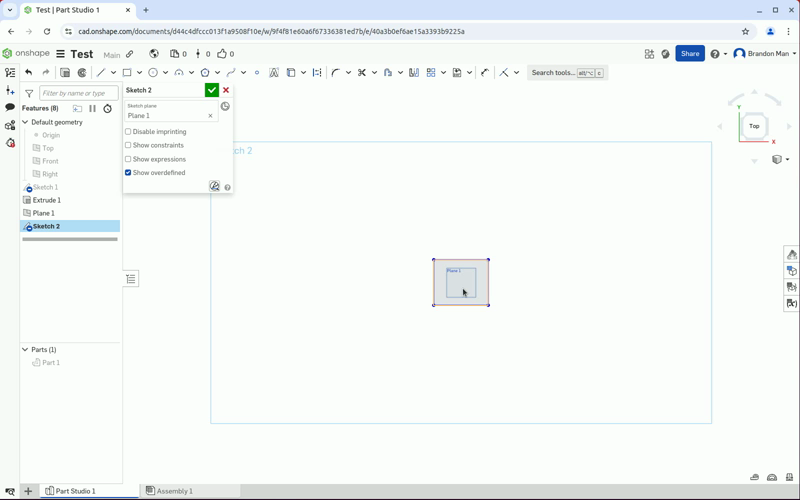
click(463, 288)
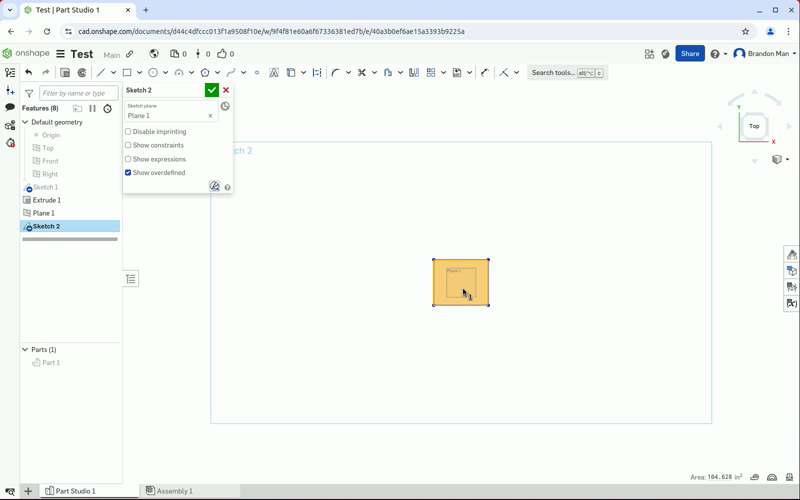
mouse_move(73, 352)
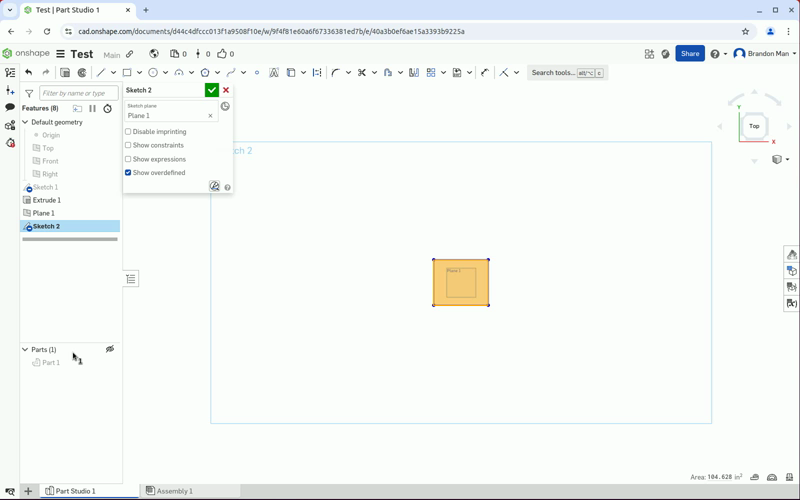
key(shift+y)
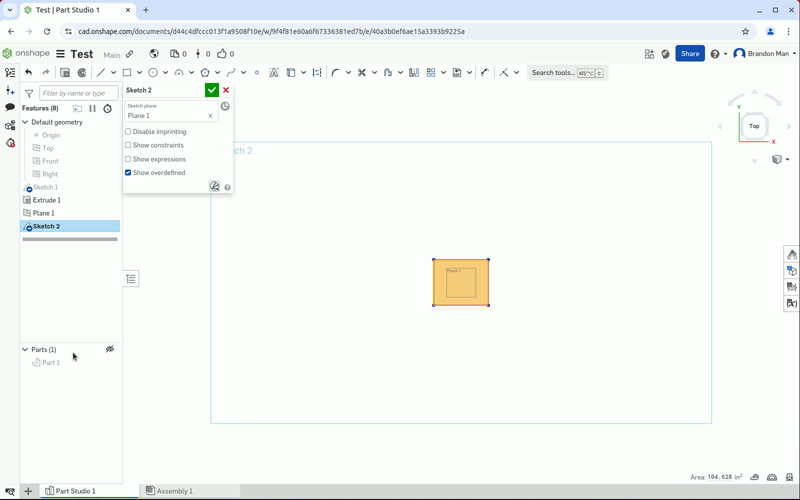
key(shift+e)
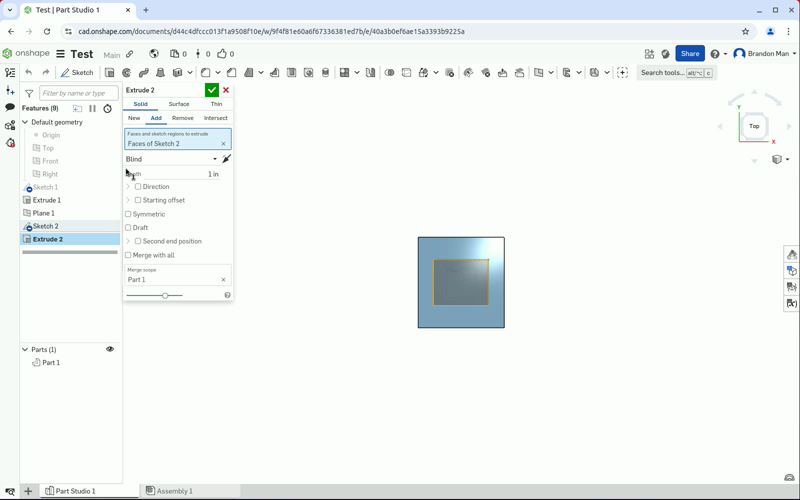
mouse_move(143, 106)
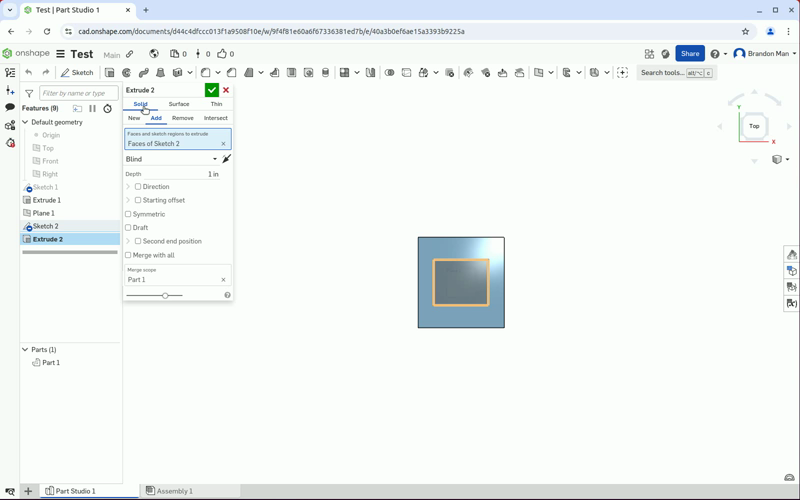
click(143, 106)
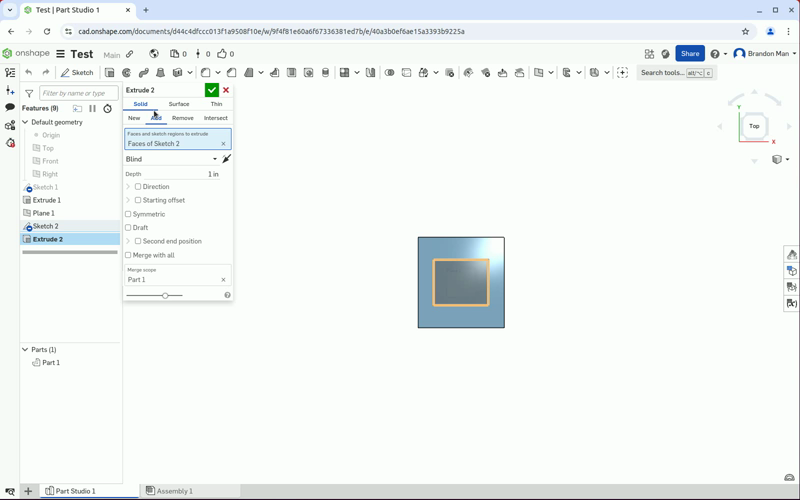
mouse_move(186, 120)
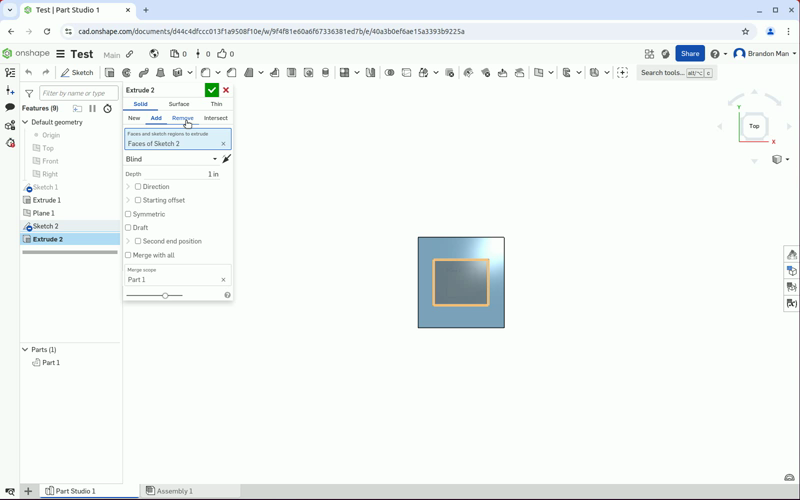
click(186, 120)
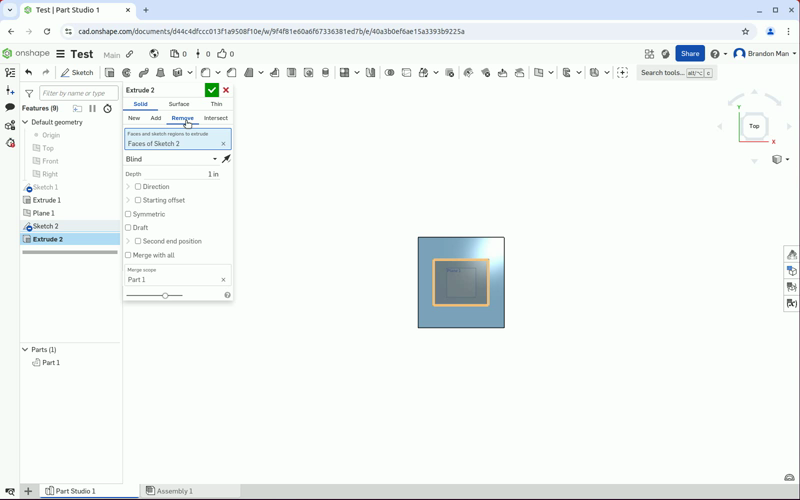
key(tab, 4)
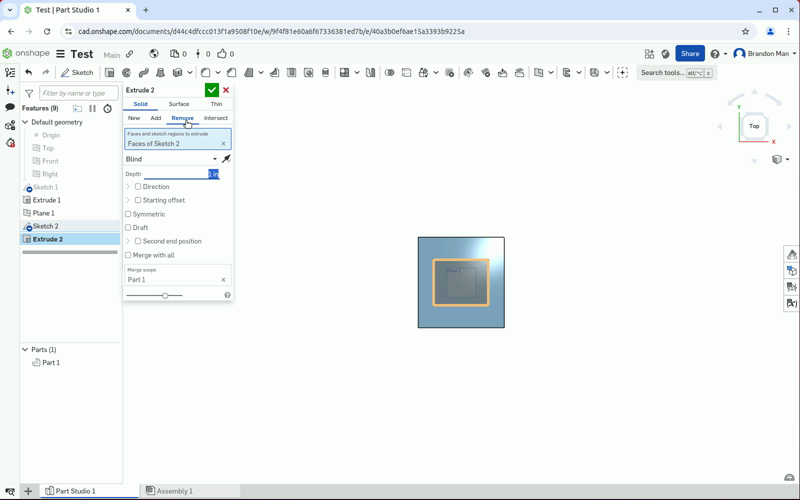
text(23.108)
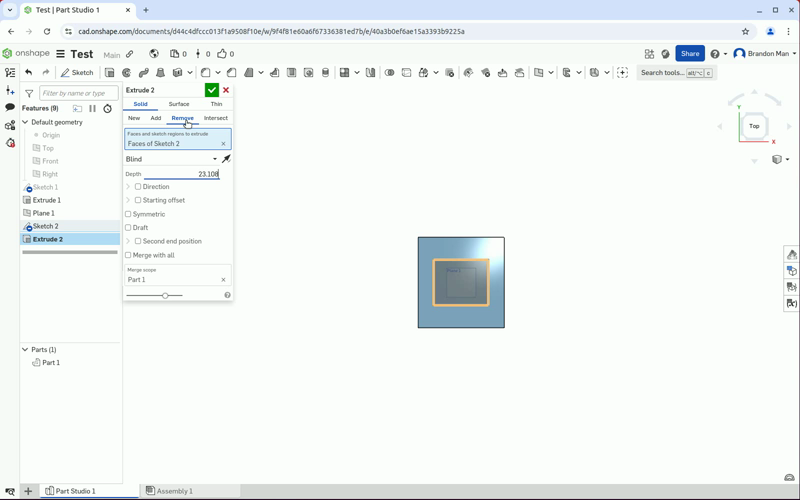
key(tab, 6)
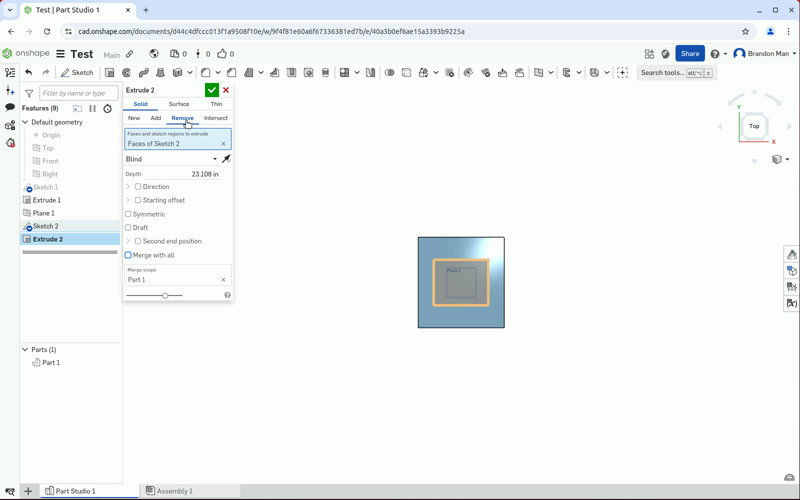
key(space)
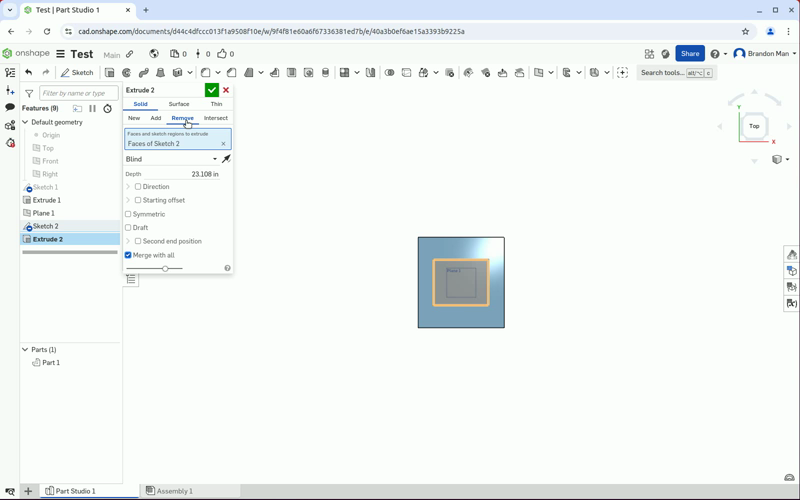
key(enter)
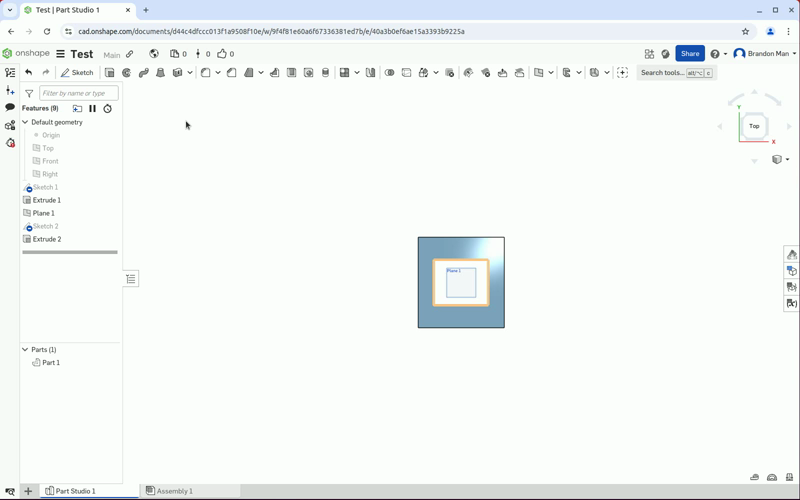
key(shift+h)
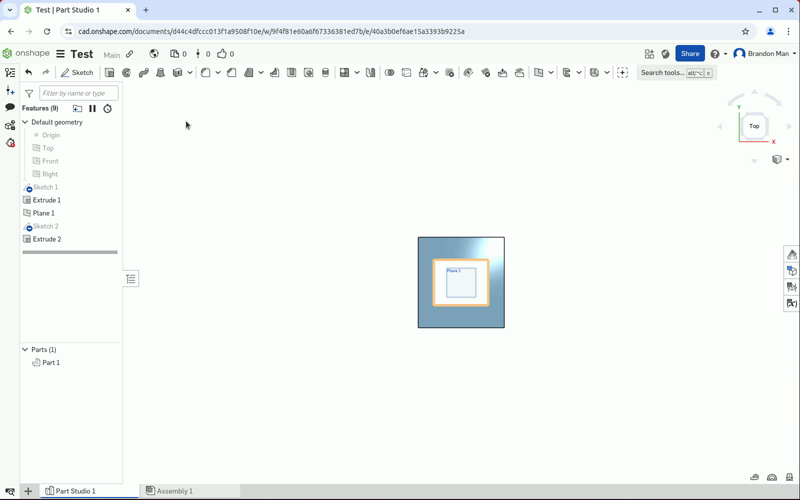
key(shift+h)
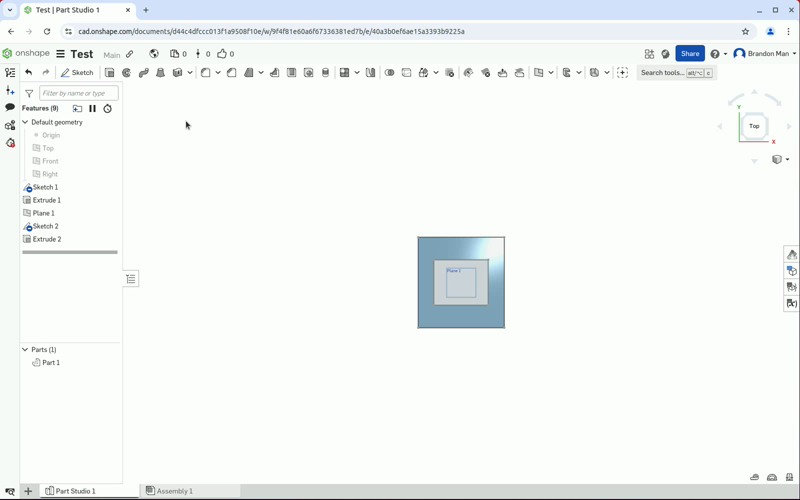
key(shift+7)
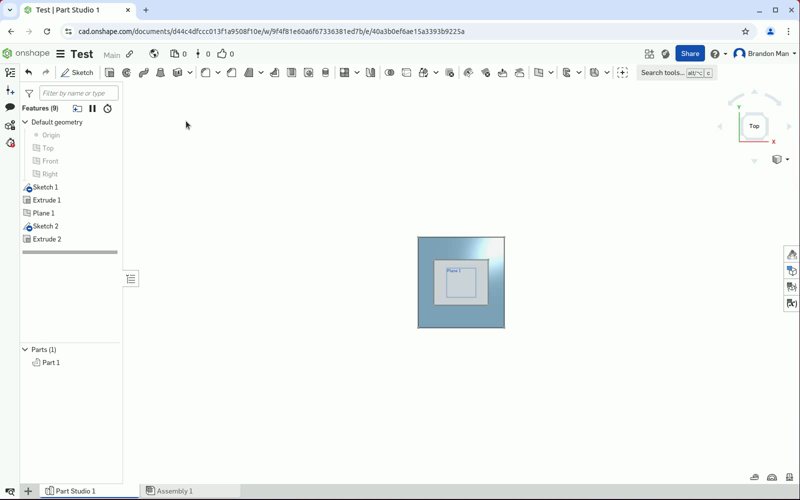
key(up, 3)
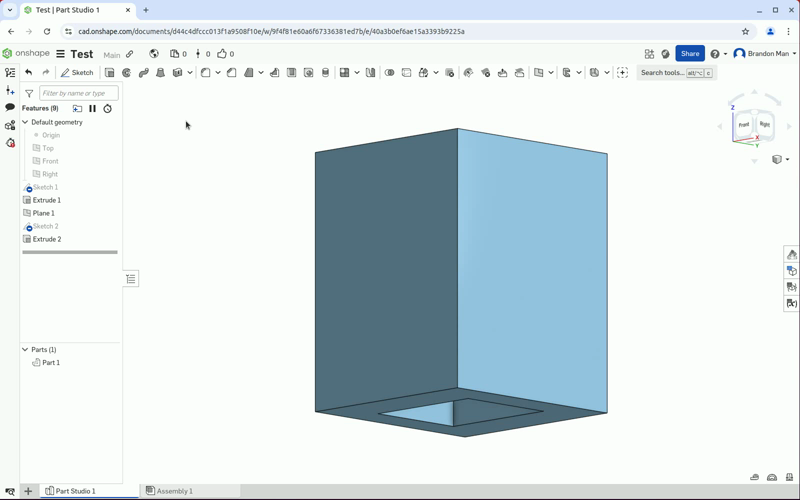
key(left, 3)
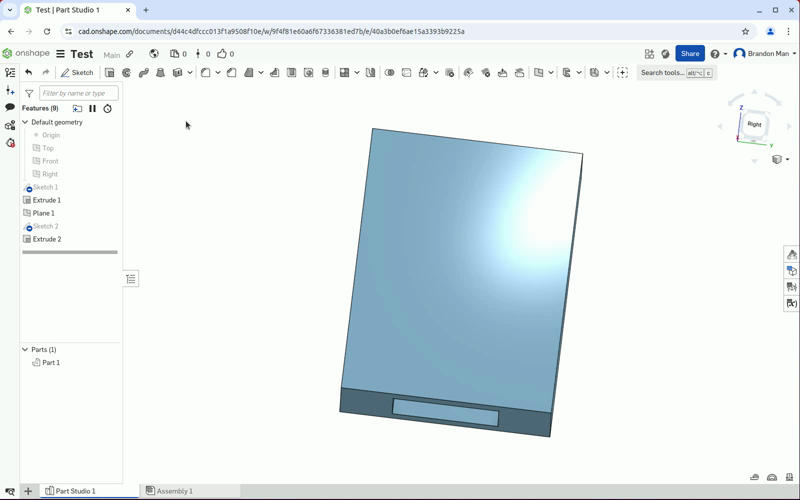
key(right, 3)
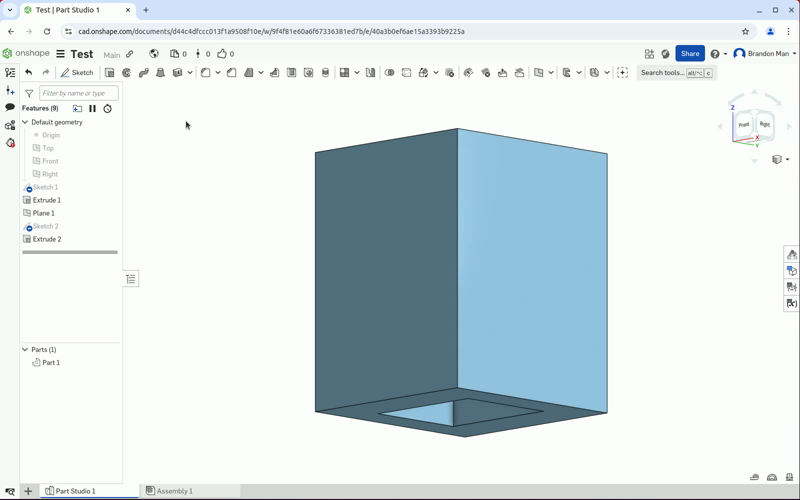
key(down, 3)
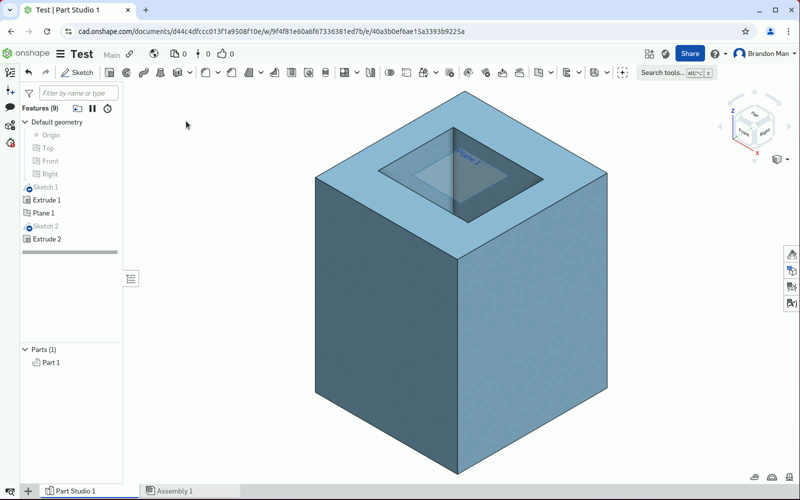
mouse_move(73, 189)
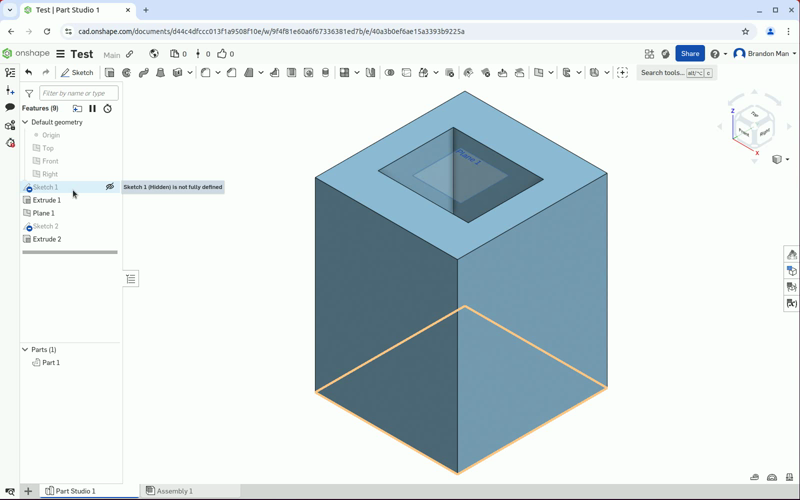
click(73, 189)